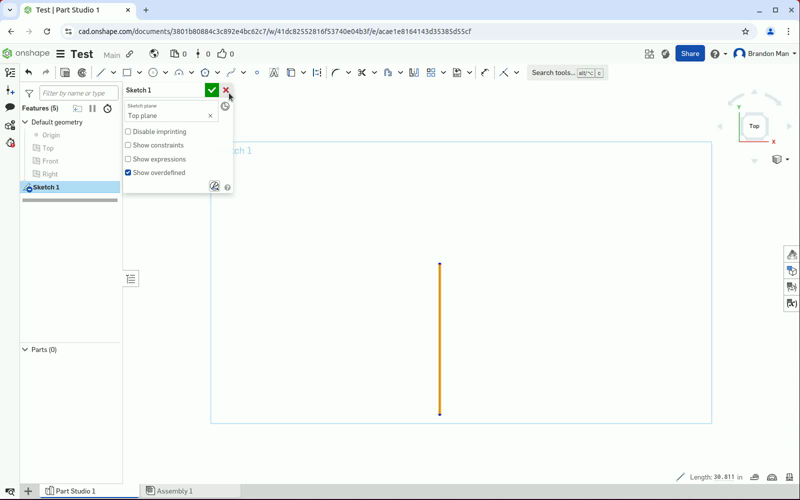
key(shift+h)
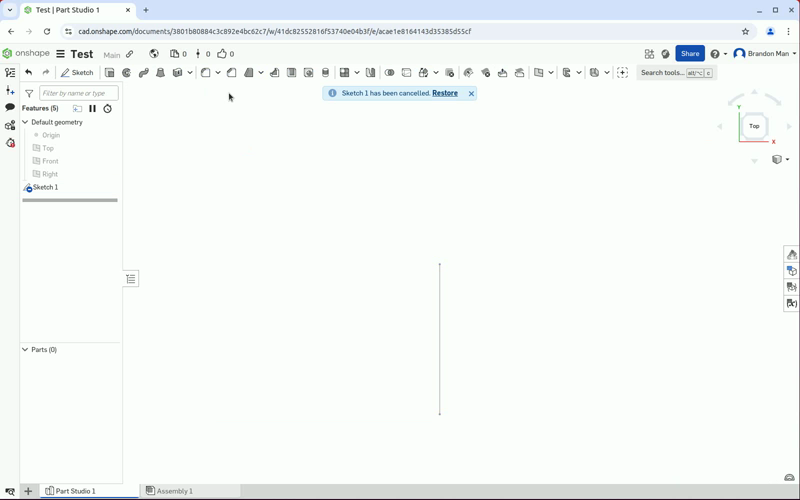
key(shift+s)
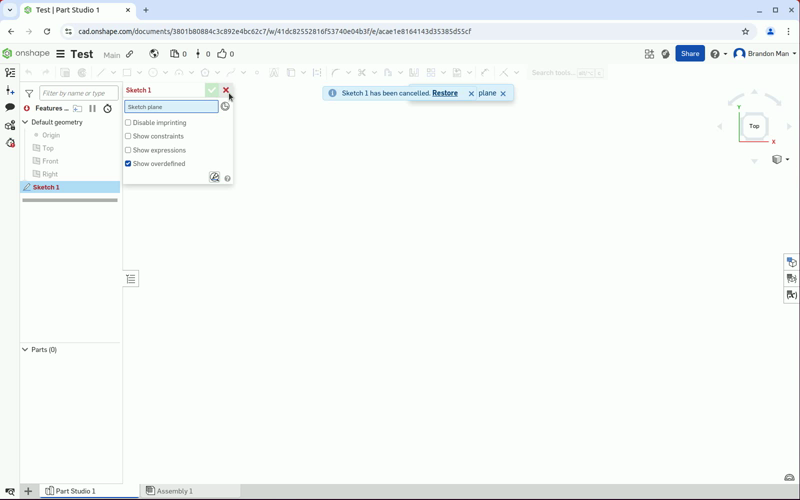
mouse_move(73, 150)
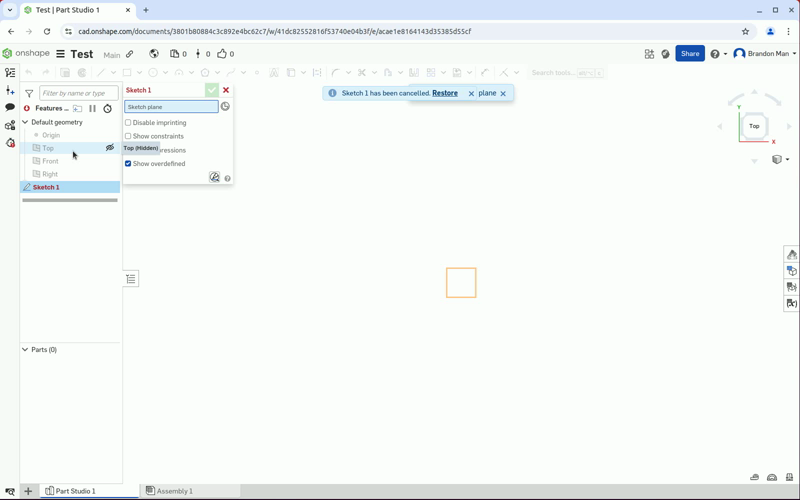
click(73, 150)
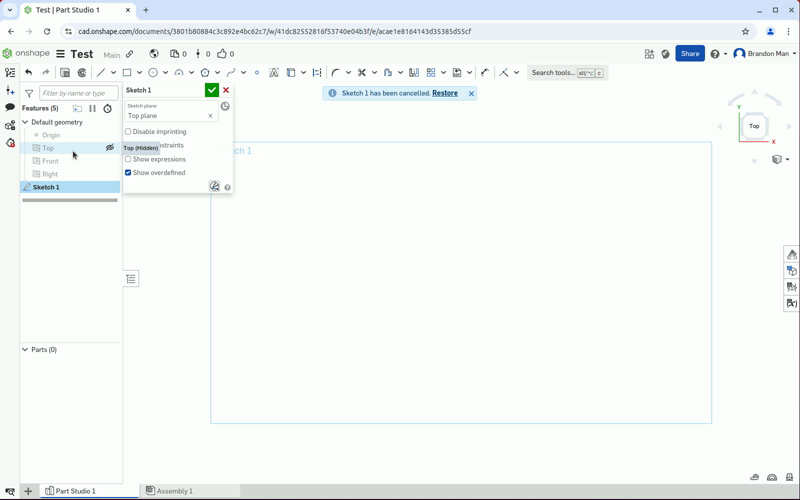
mouse_move(73, 352)
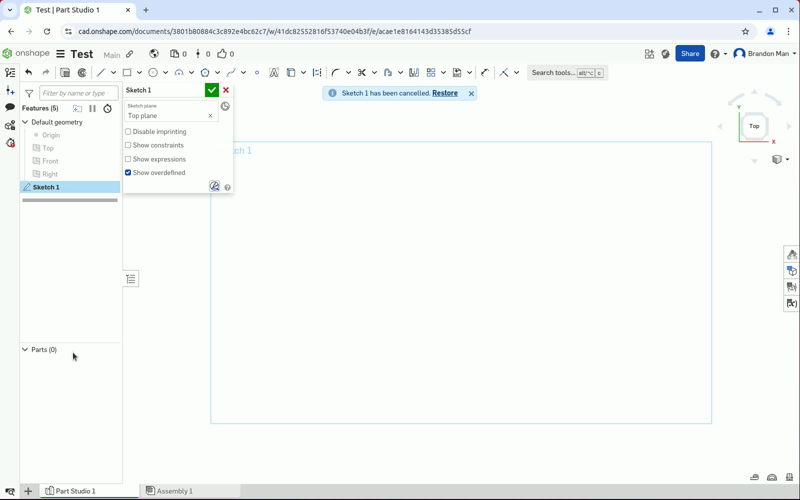
key(y)
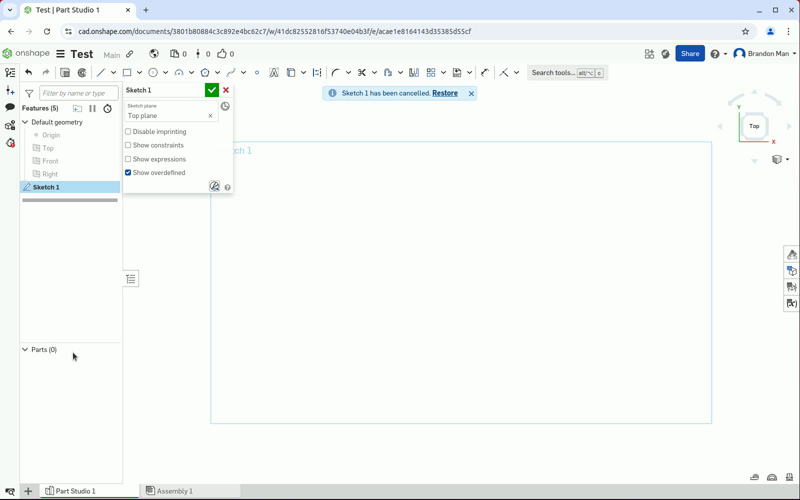
key(c)
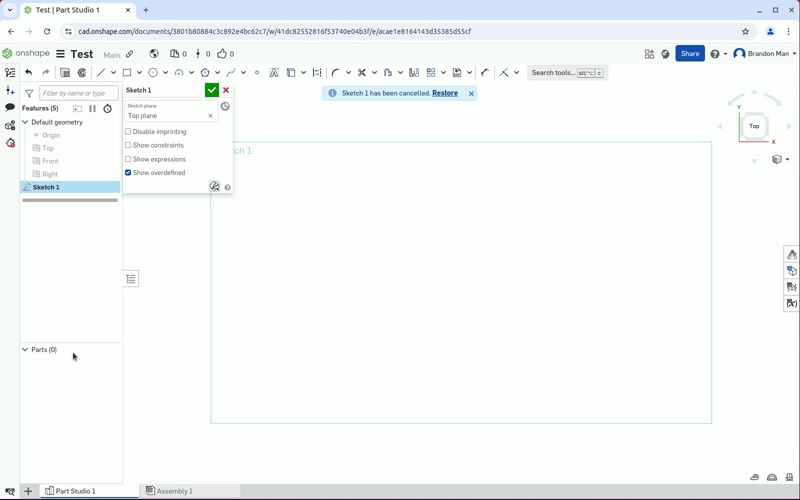
key_down(shift)
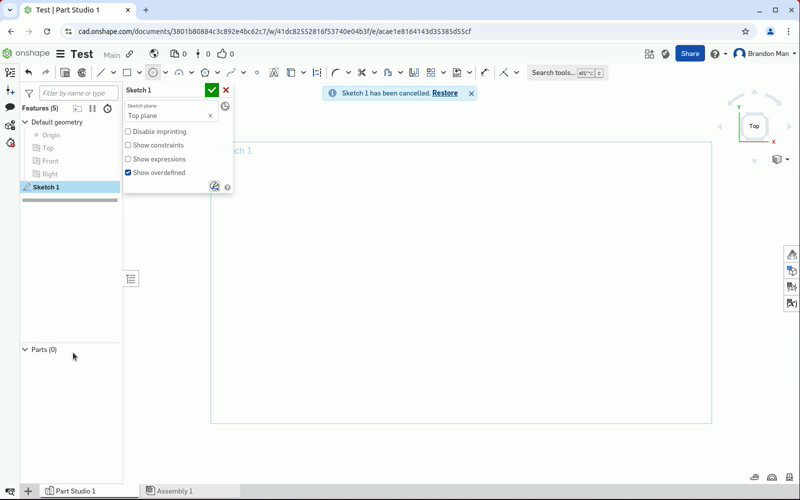
mouse_move(461, 282)
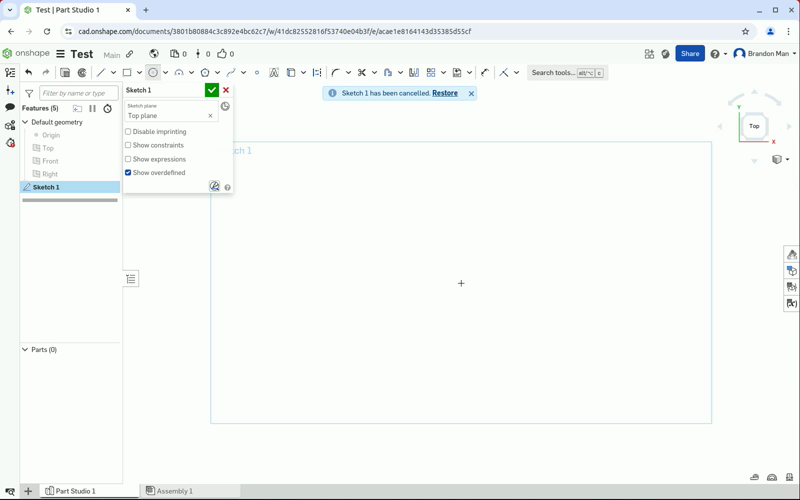
click(461, 282)
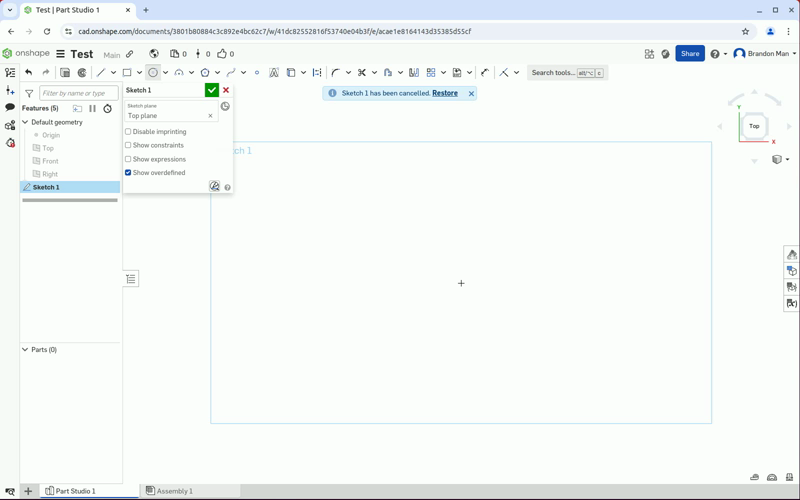
key_up(shift)
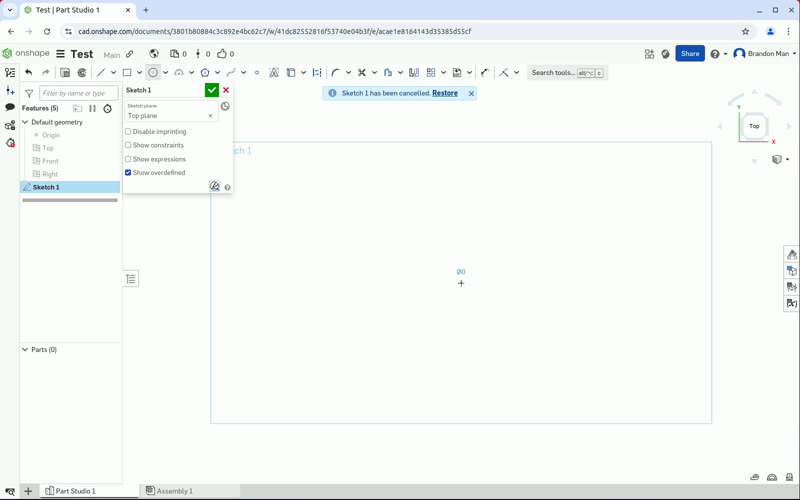
mouse_move(498, 282)
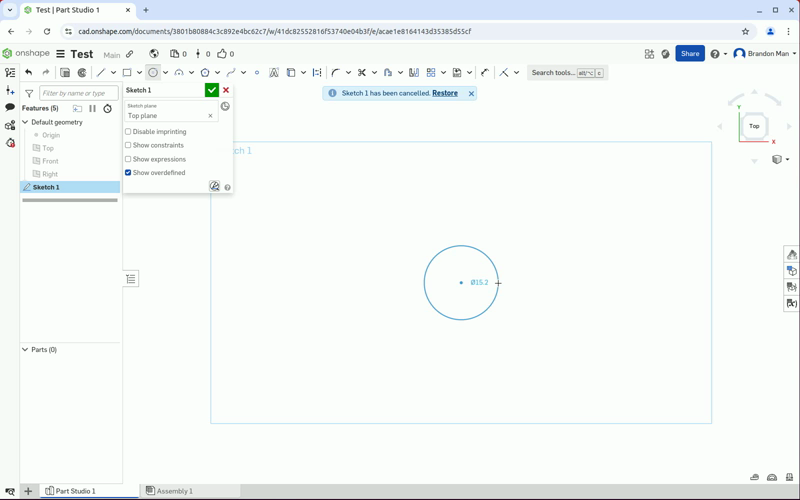
click(498, 282)
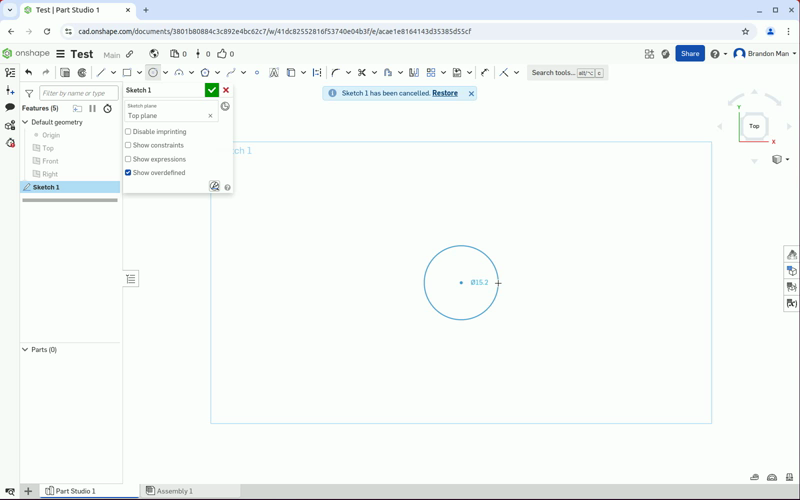
key(esc)
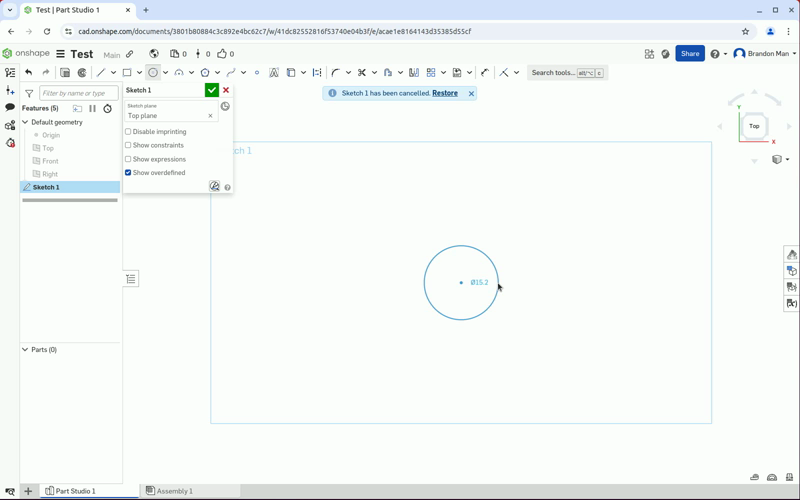
key(c)
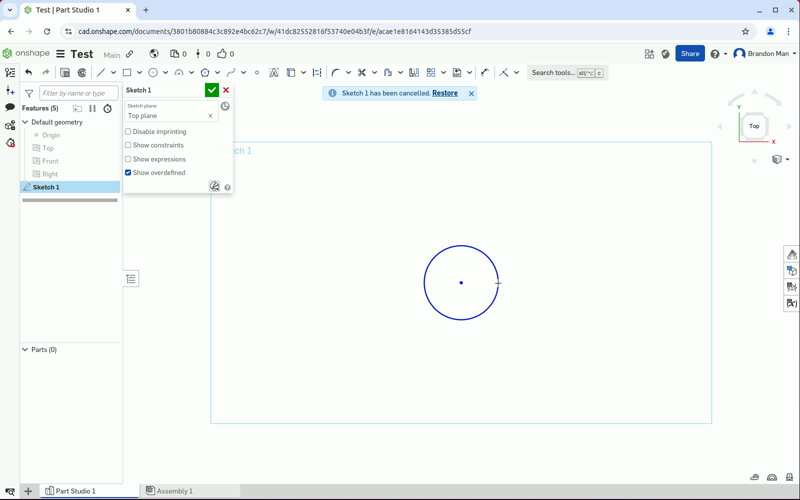
key_down(shift)
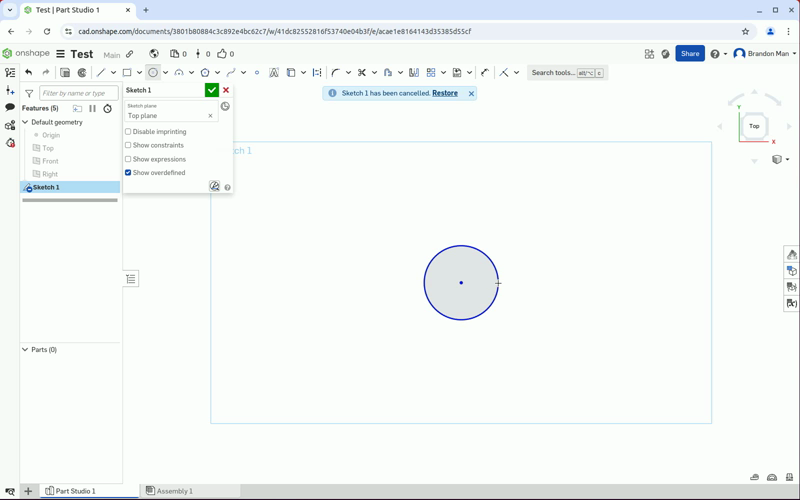
mouse_move(461, 282)
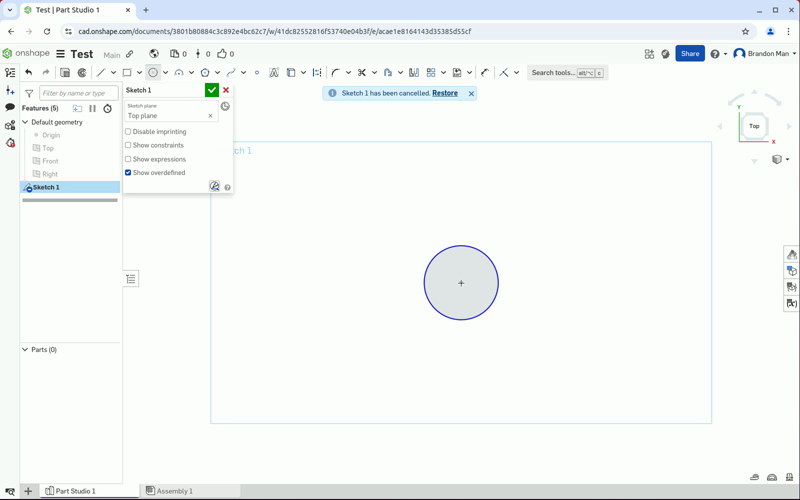
click(461, 282)
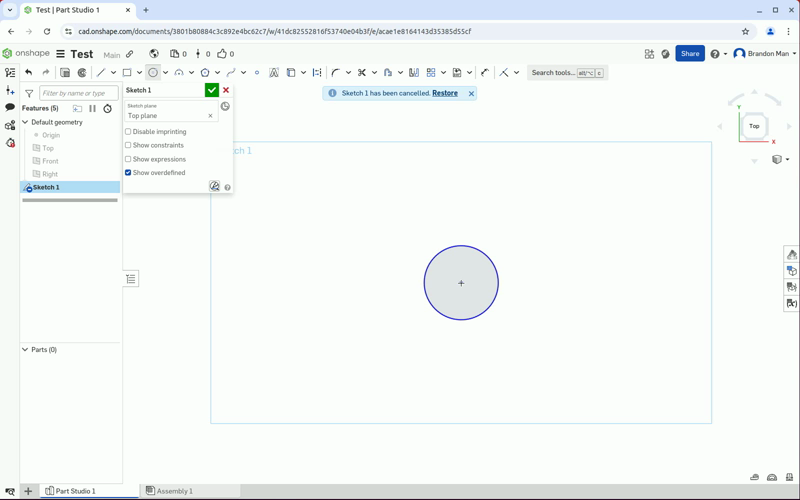
key_up(shift)
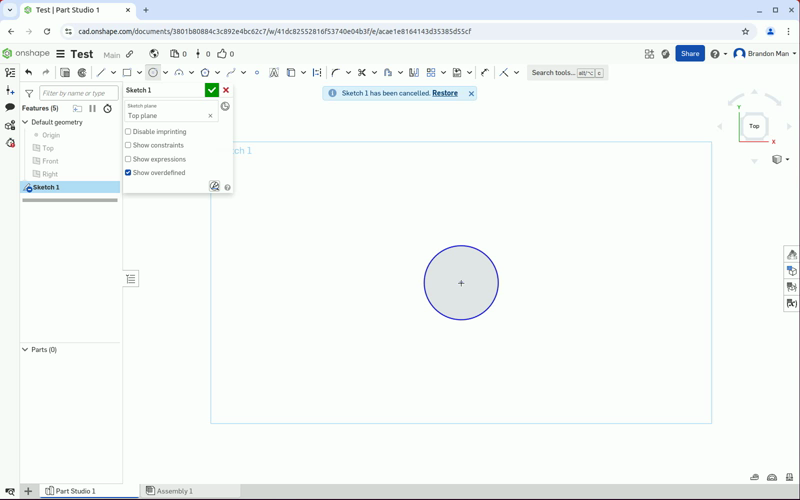
mouse_move(479, 282)
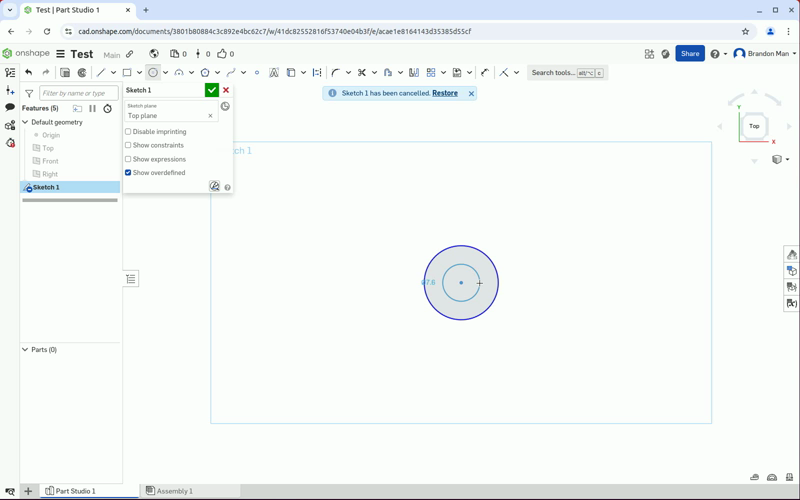
click(479, 282)
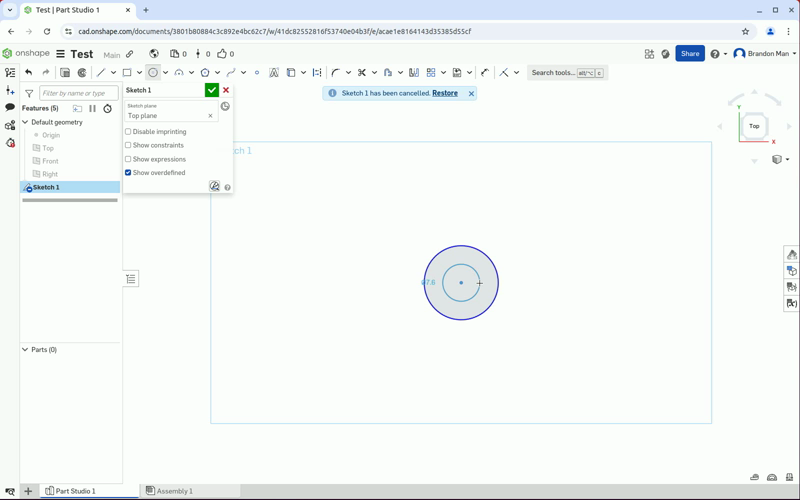
key(esc)
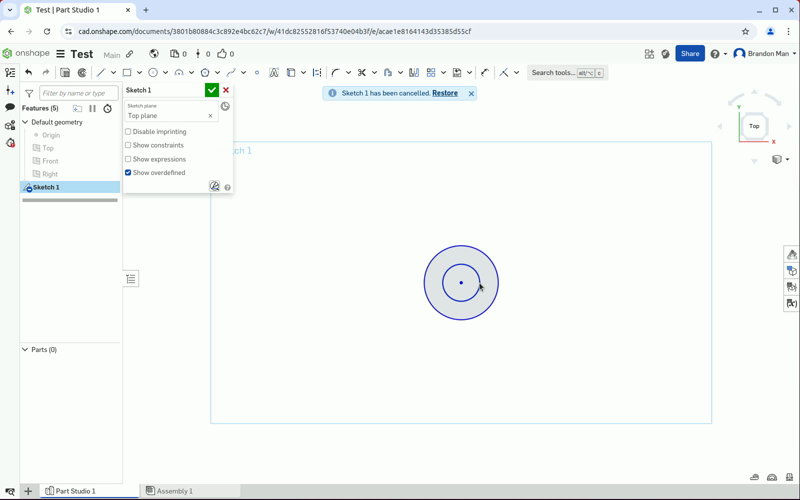
mouse_move(483, 301)
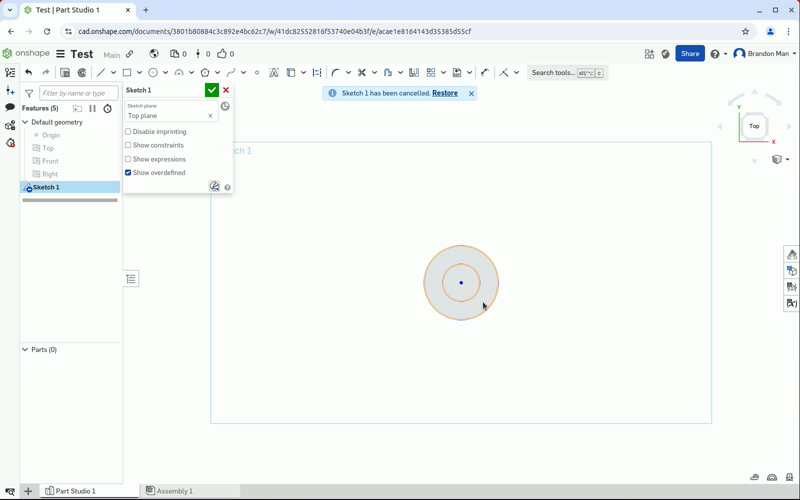
click(483, 301)
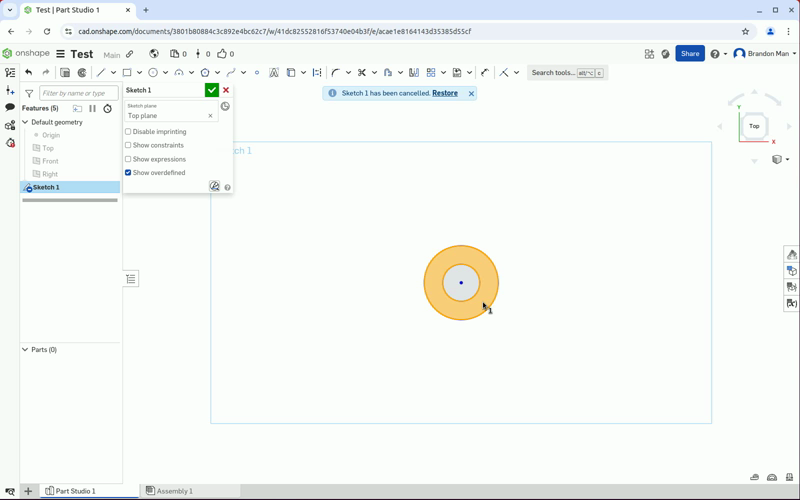
mouse_move(73, 352)
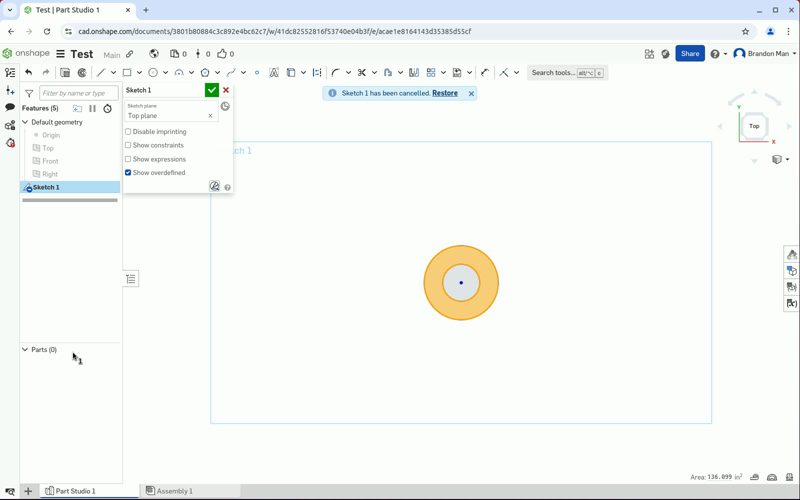
key(shift+y)
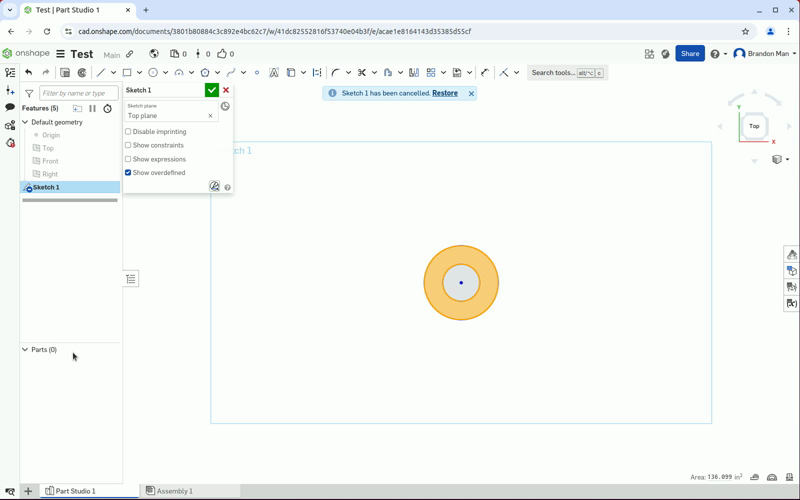
key(shift+e)
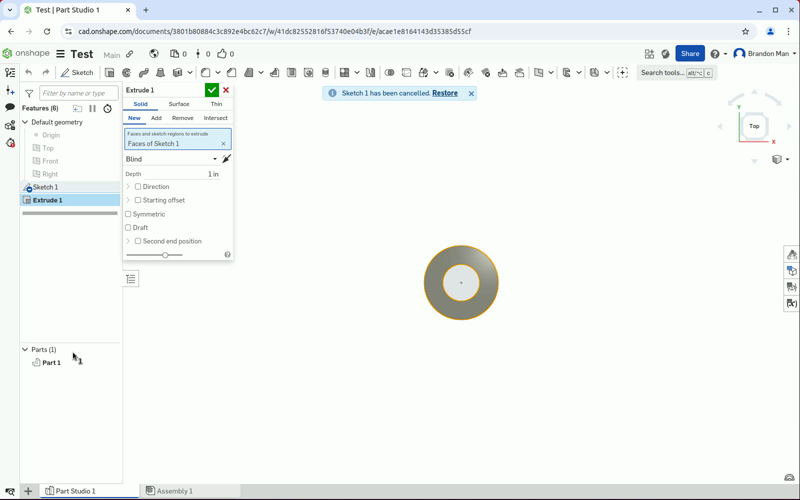
mouse_move(143, 106)
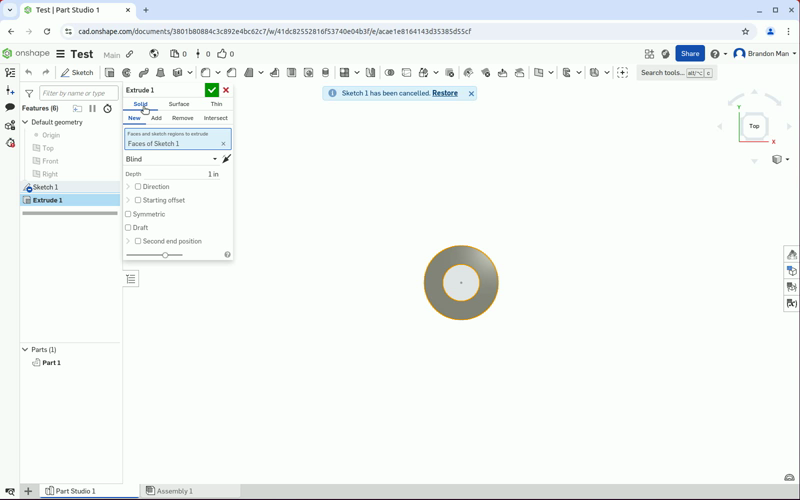
click(143, 106)
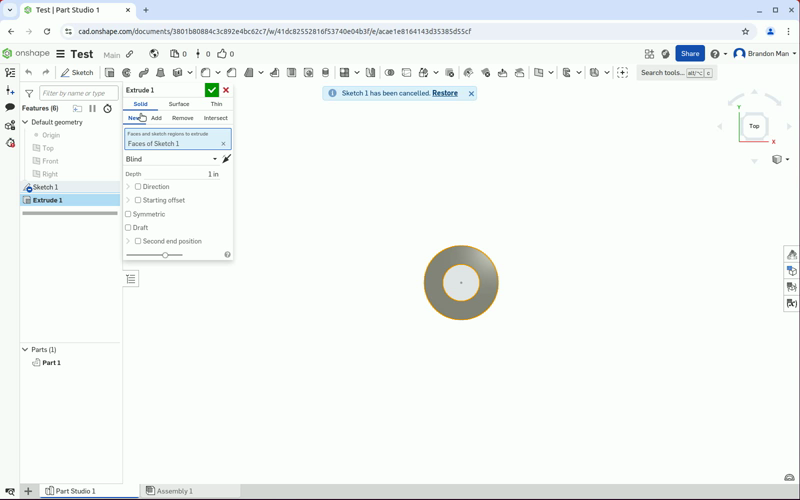
mouse_move(137, 120)
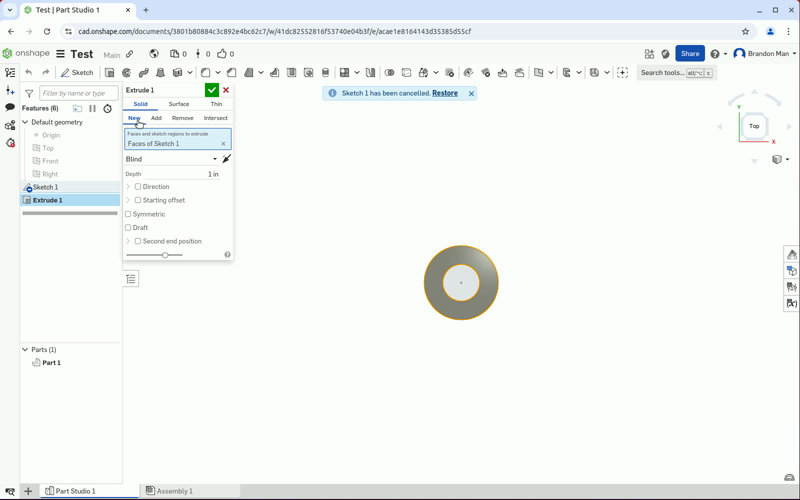
click(137, 120)
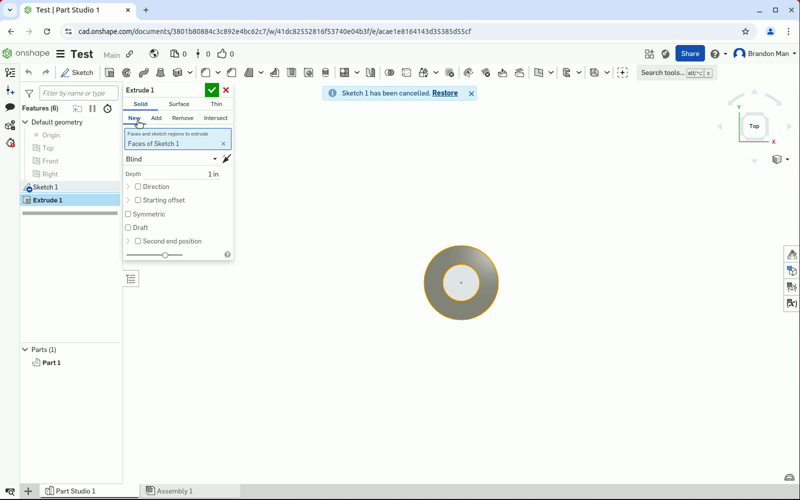
key(tab, 4)
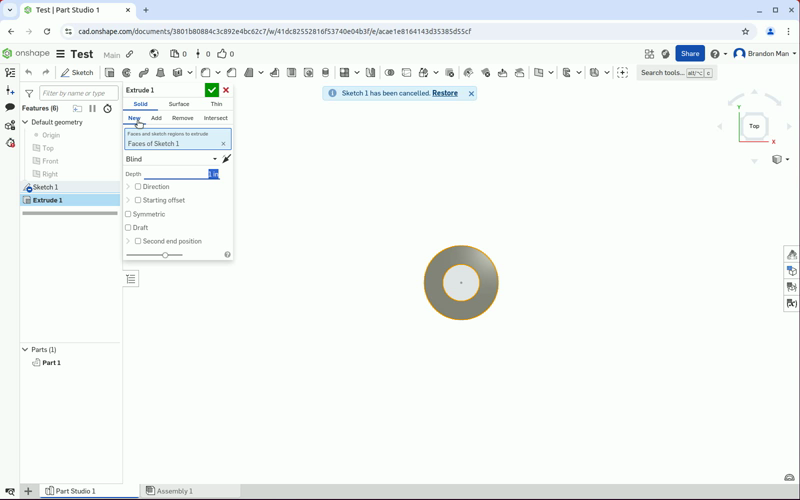
text(8.184)
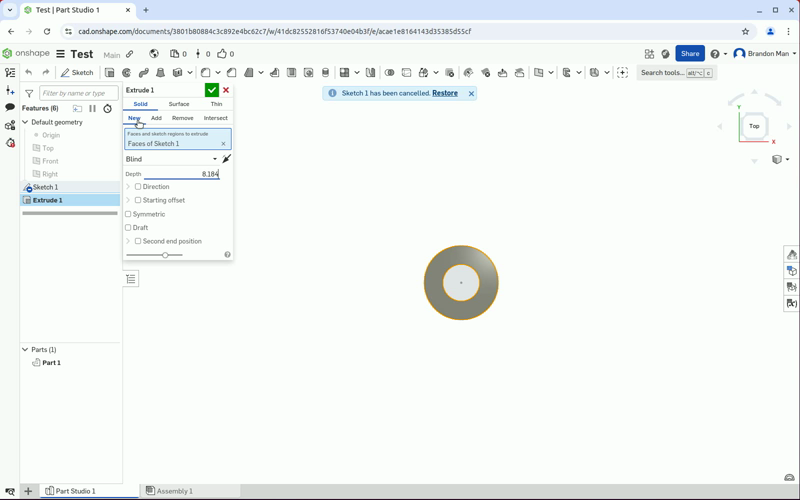
key(enter)
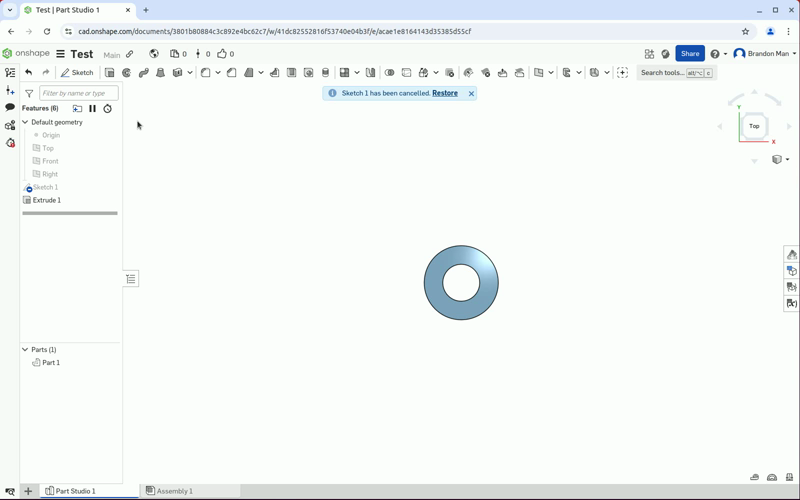
key(shift+h)
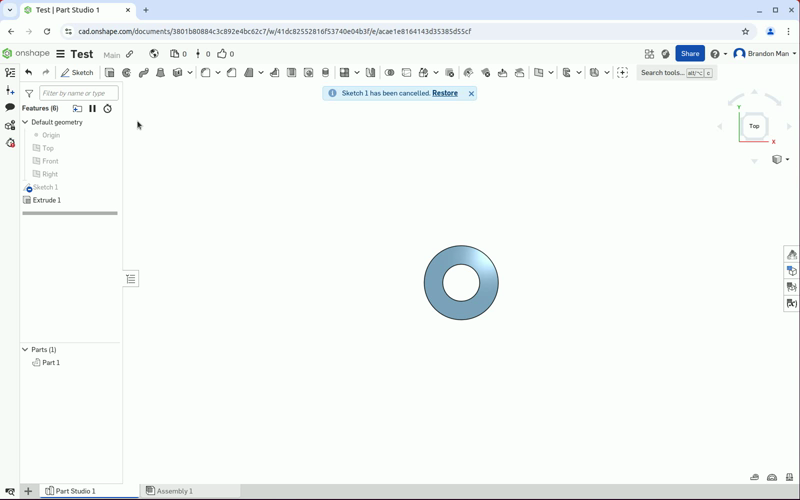
key(shift+h)
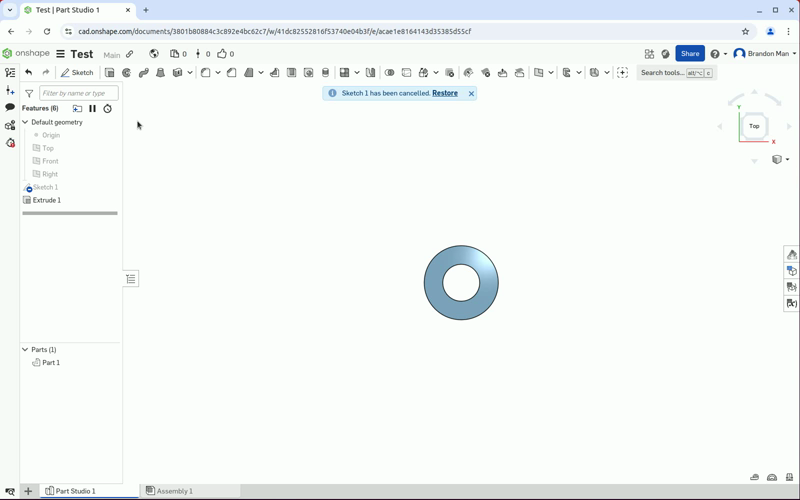
mouse_move(73, 189)
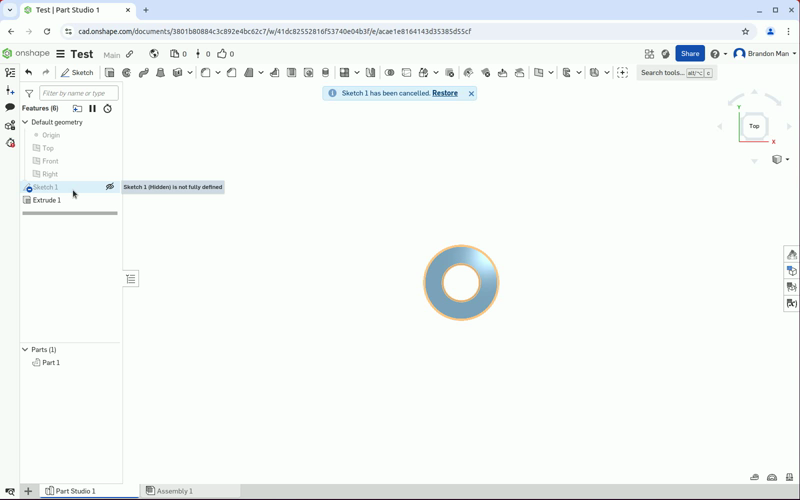
click(73, 189)
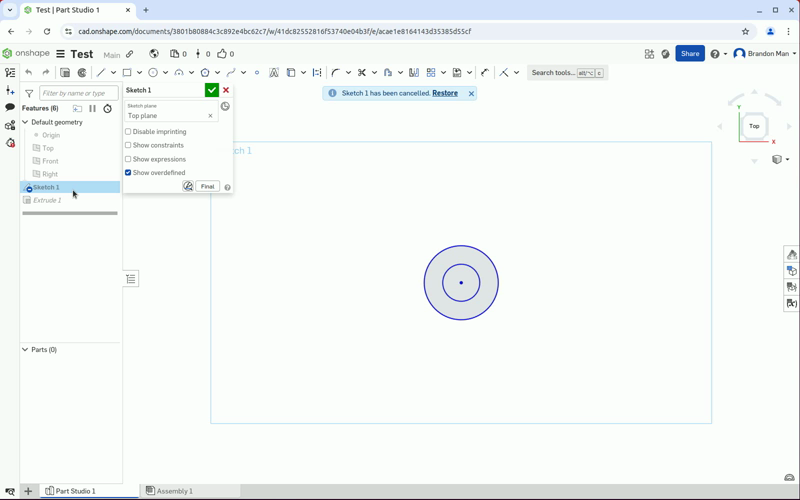
mouse_move(229, 92)
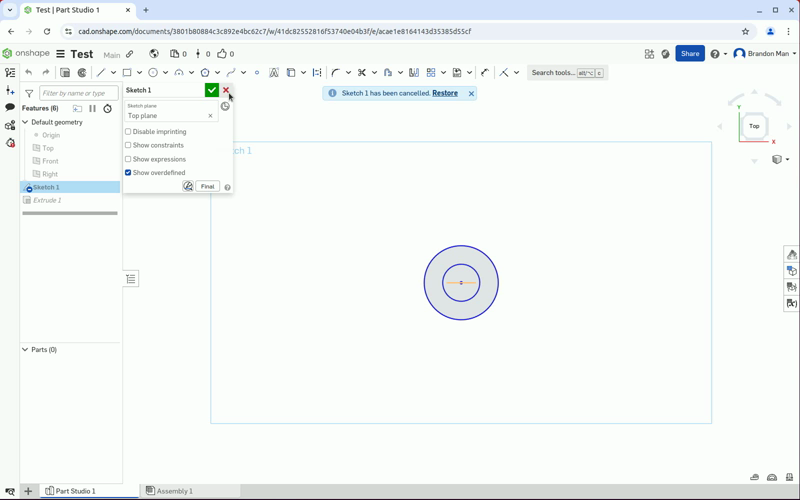
click(229, 92)
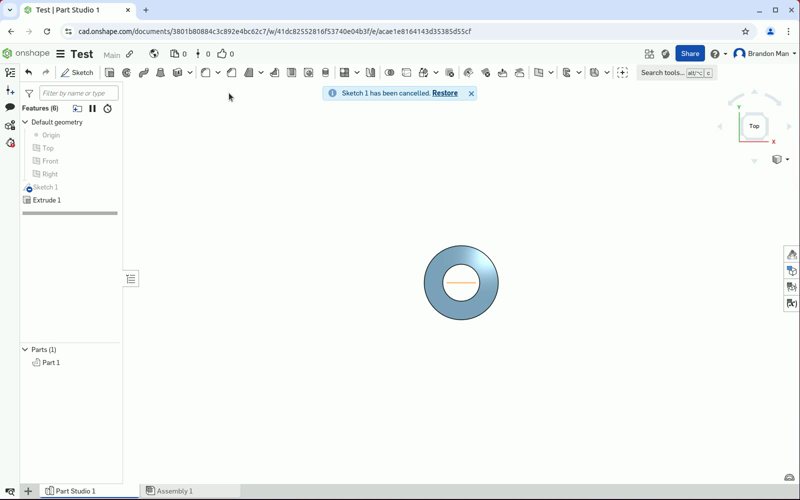
mouse_move(541, 75)
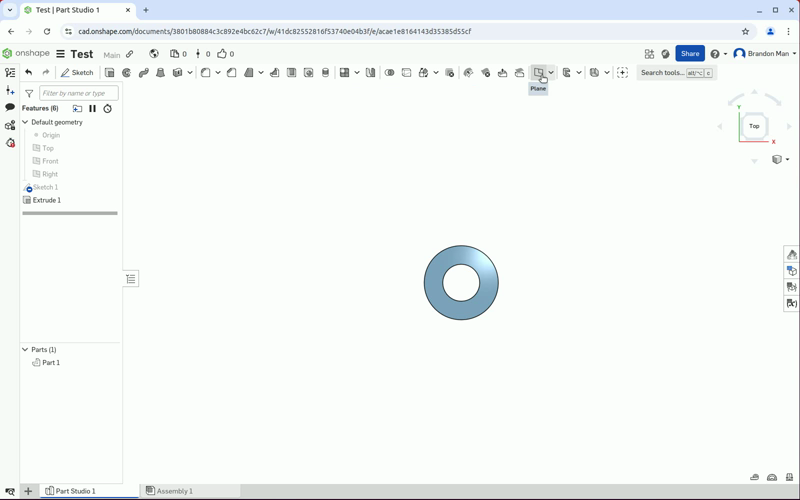
click(541, 75)
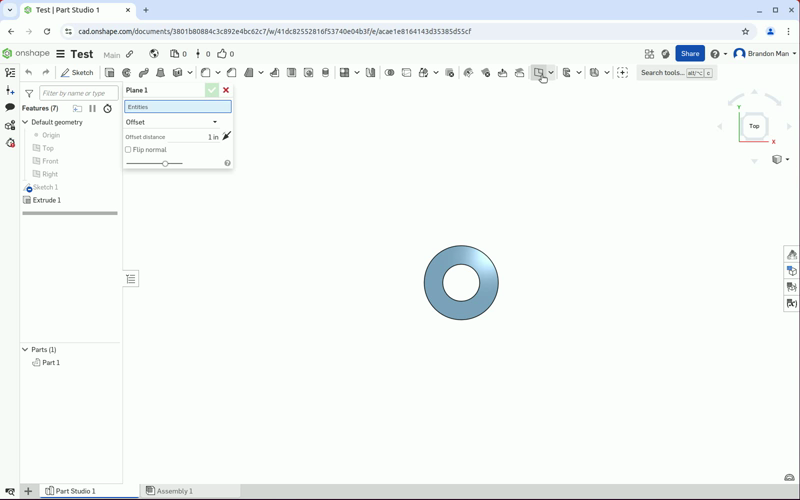
mouse_move(73, 150)
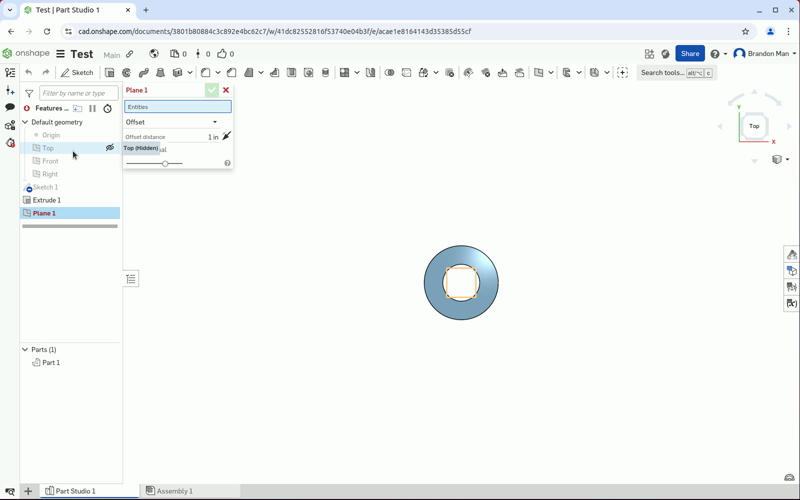
click(73, 150)
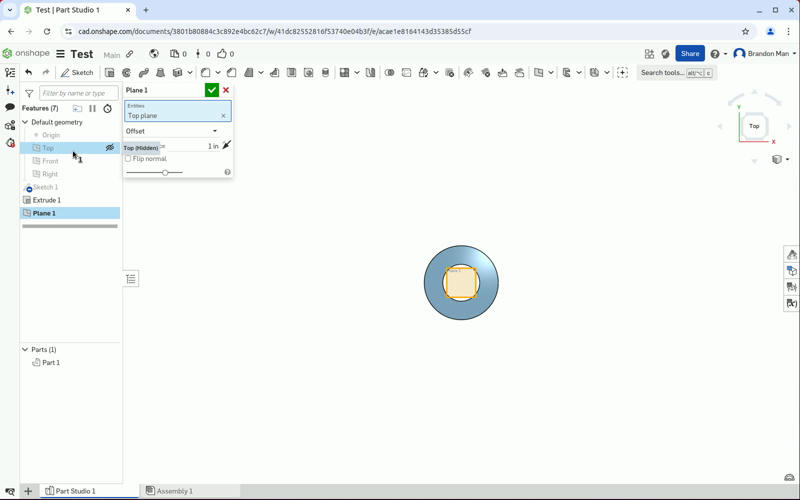
key(tab, 2)
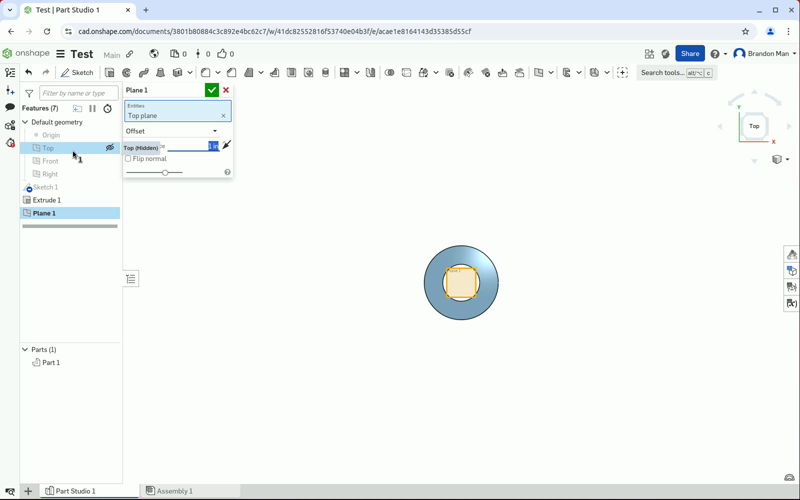
text(8.196)
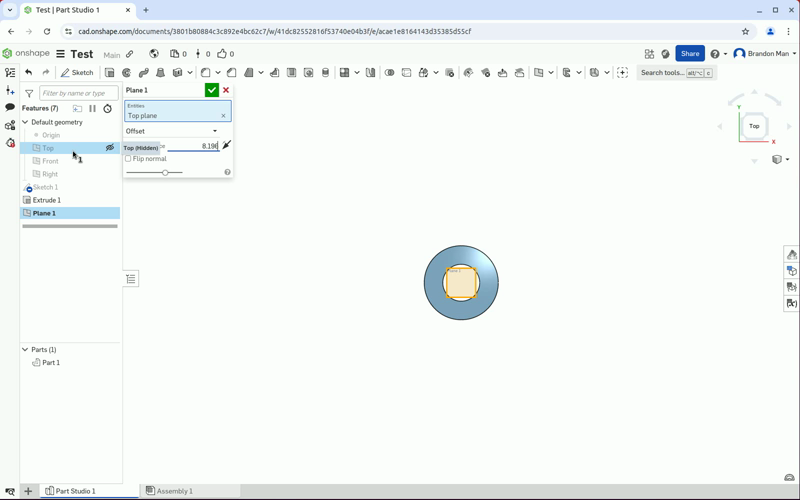
key(enter, 2)
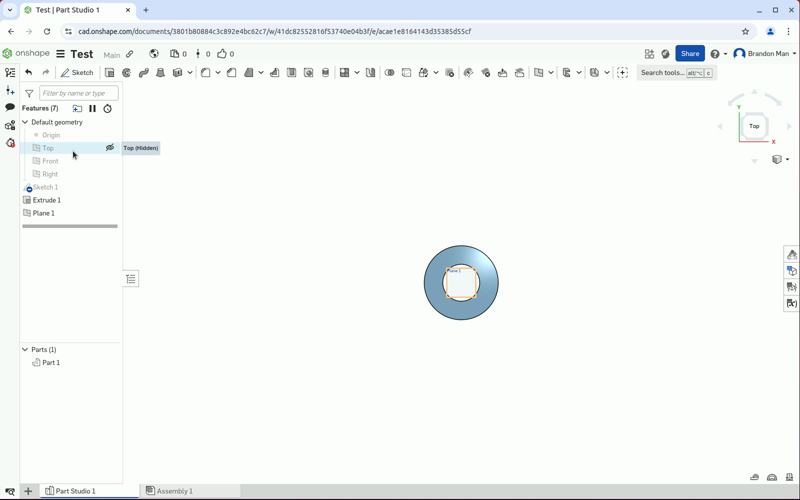
key(shift+s)
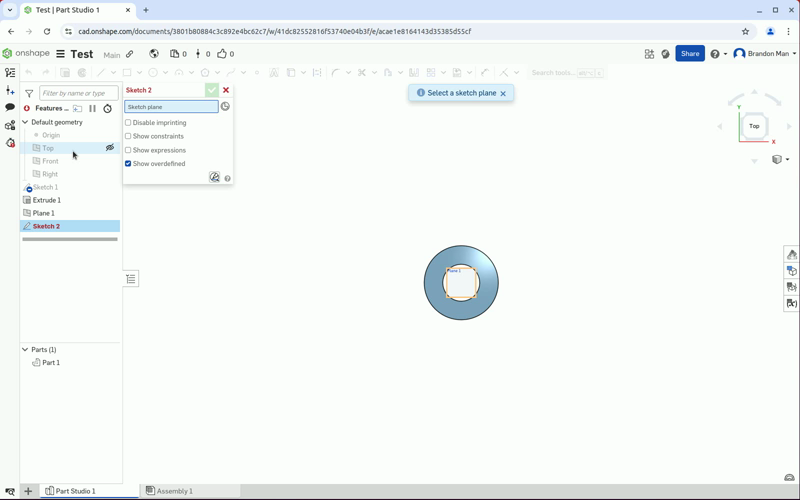
mouse_move(73, 215)
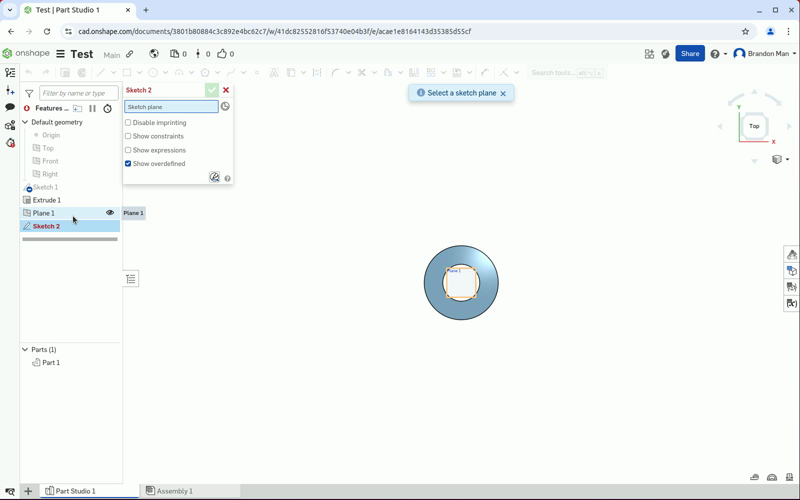
click(73, 215)
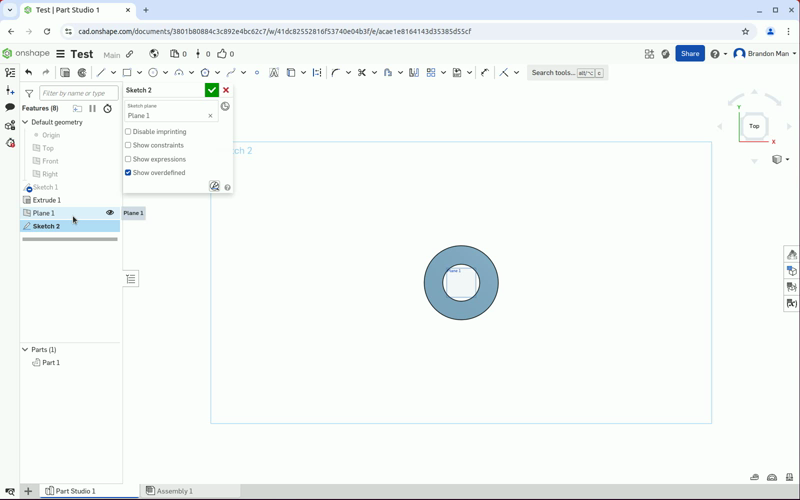
mouse_move(73, 352)
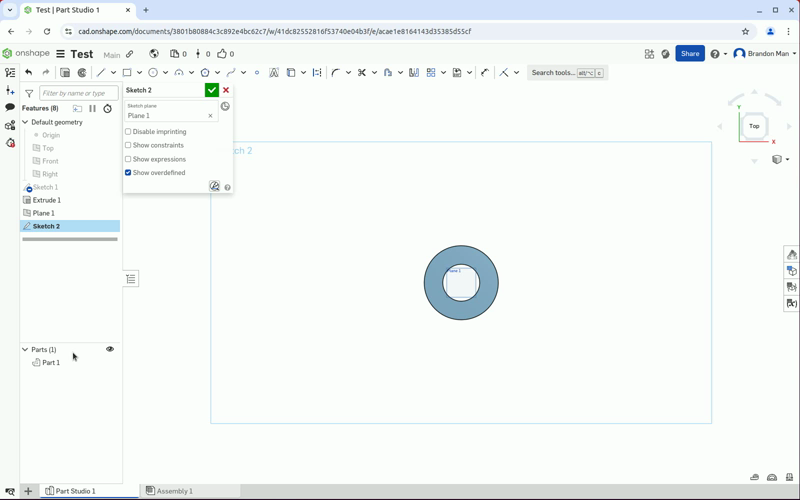
key(y)
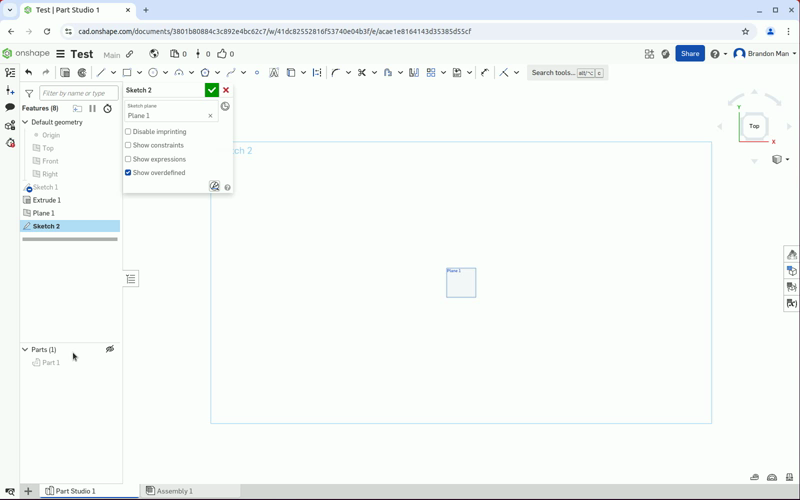
key(c)
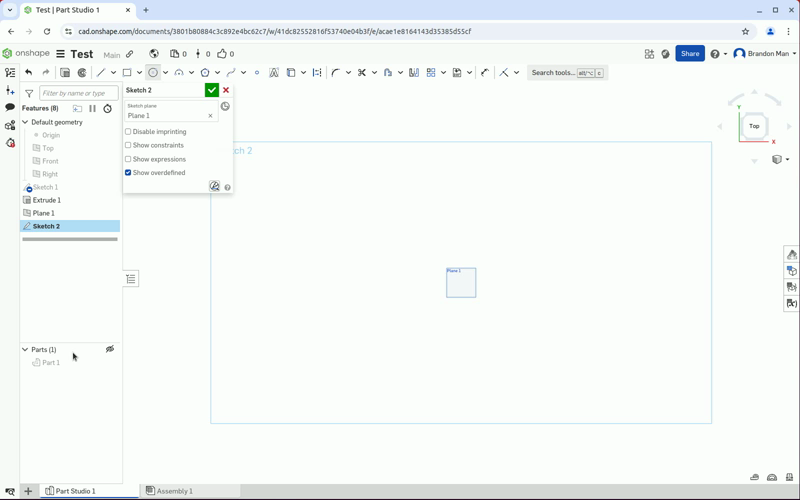
key_down(shift)
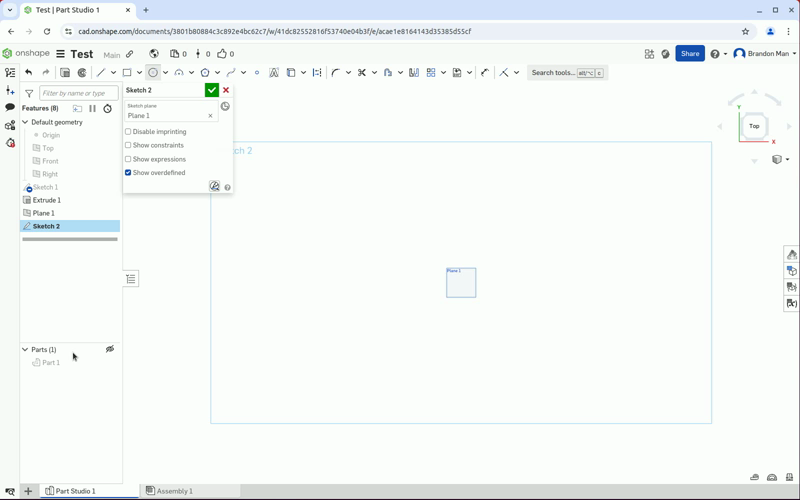
mouse_move(441, 341)
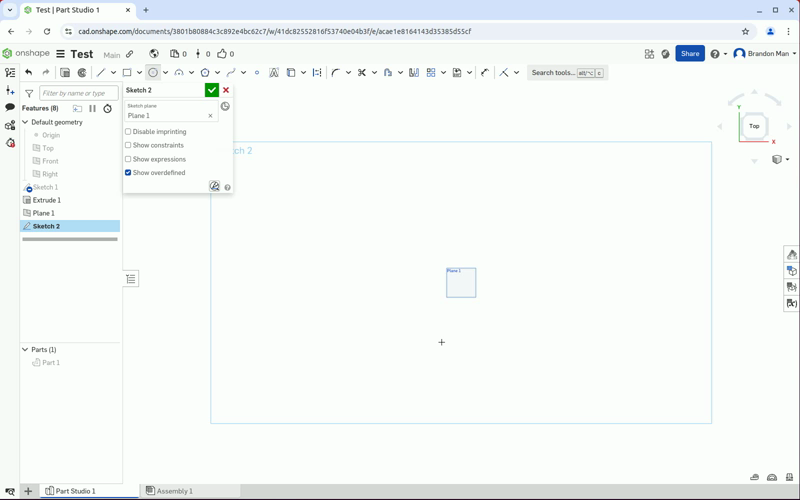
click(441, 341)
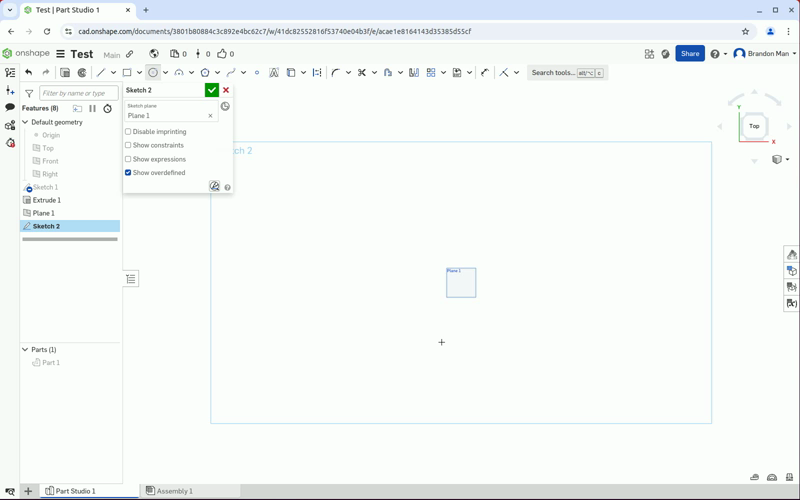
key_up(shift)
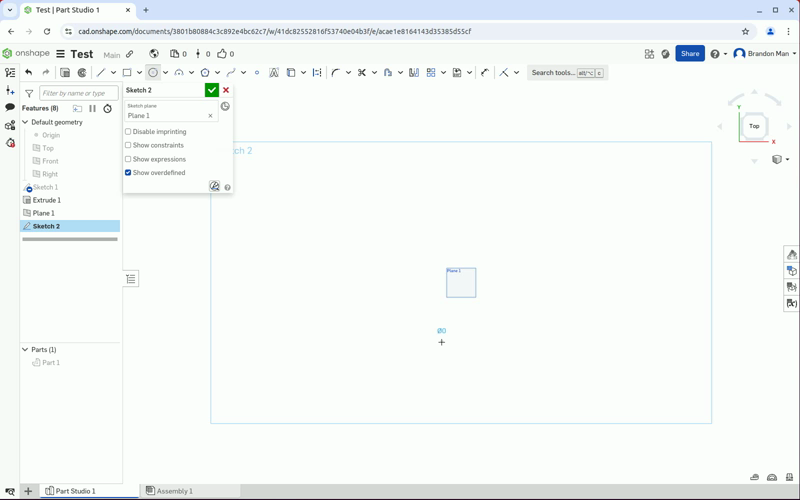
mouse_move(460, 341)
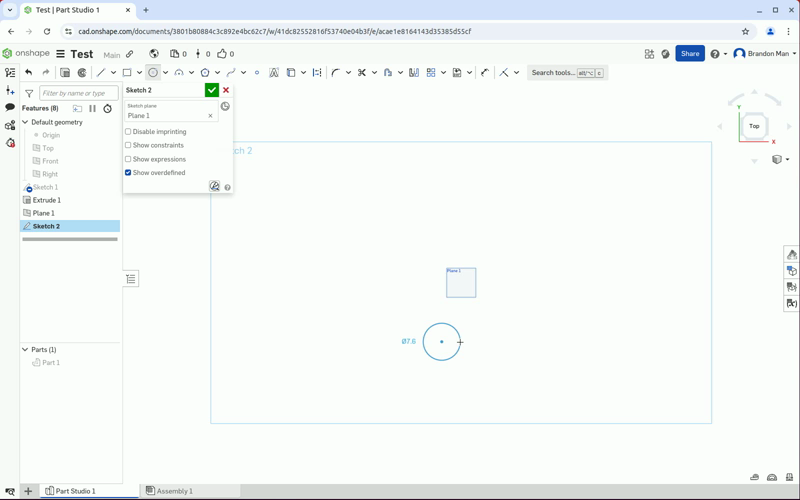
click(460, 341)
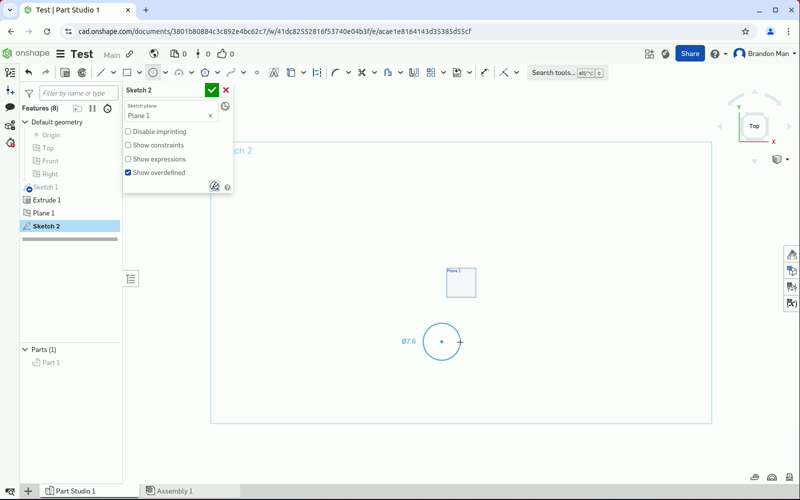
key(esc)
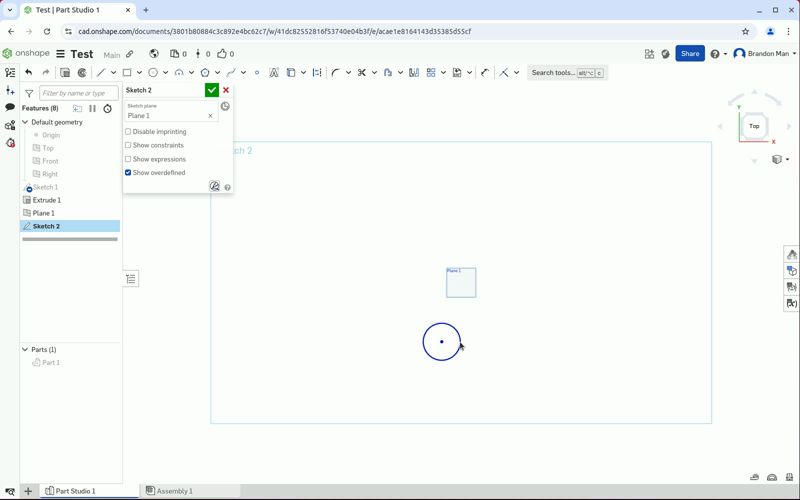
mouse_move(426, 350)
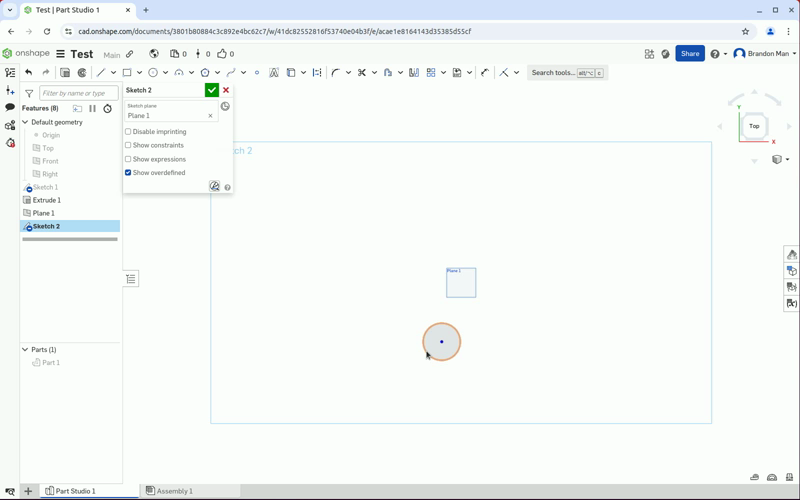
scroll(6)
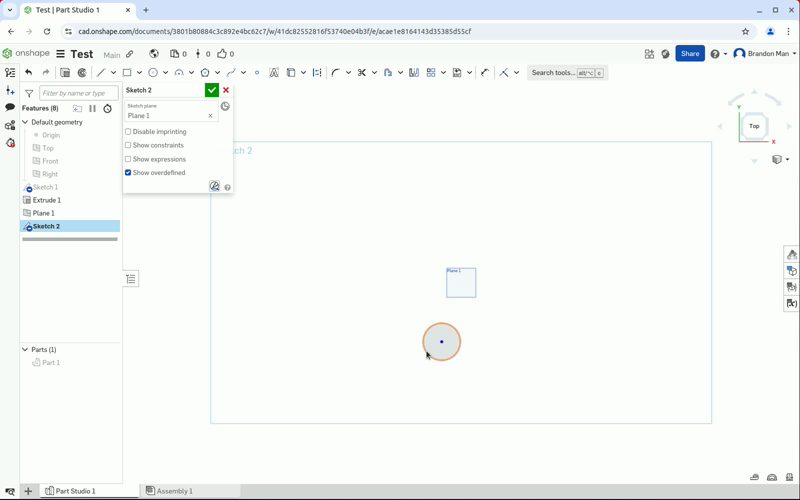
scroll(6)
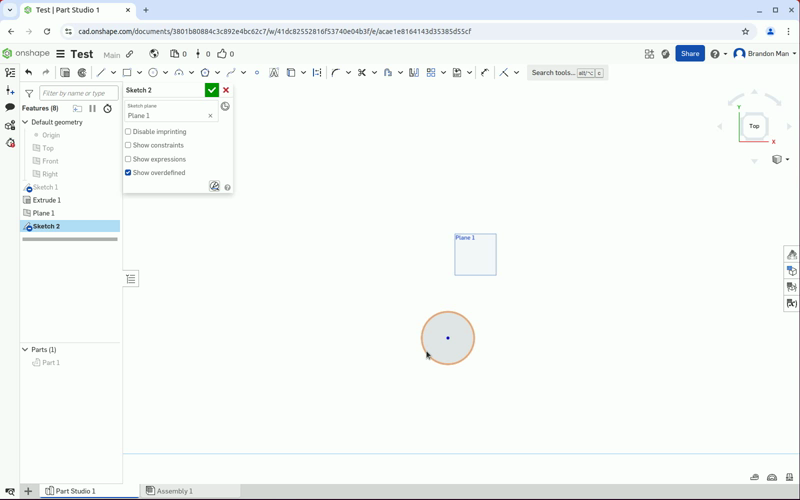
scroll(6)
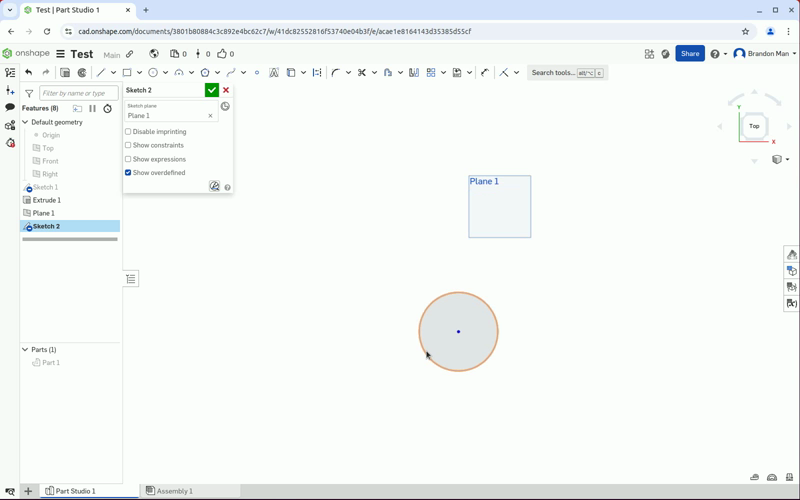
scroll(6)
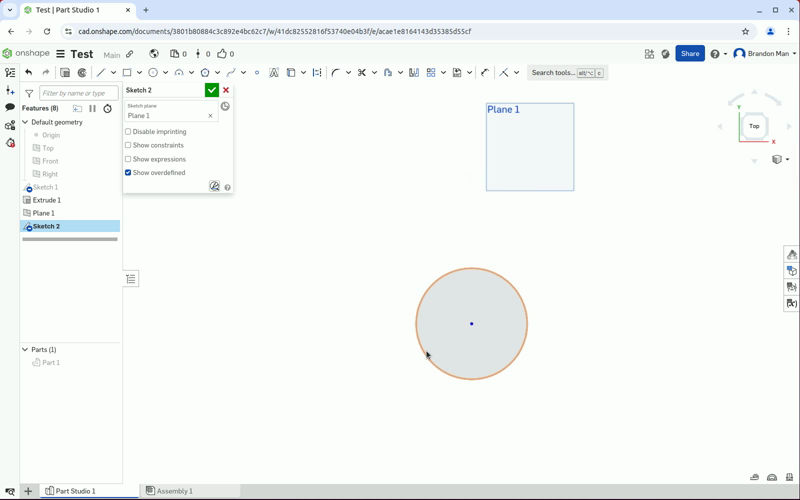
scroll(6)
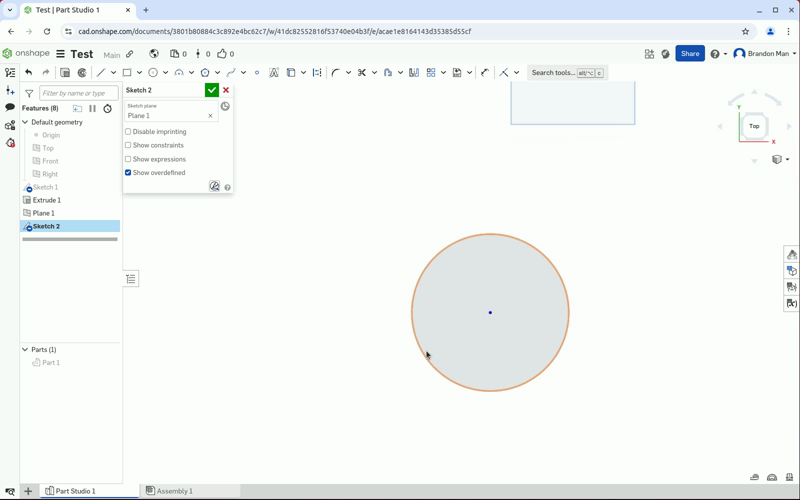
scroll(6)
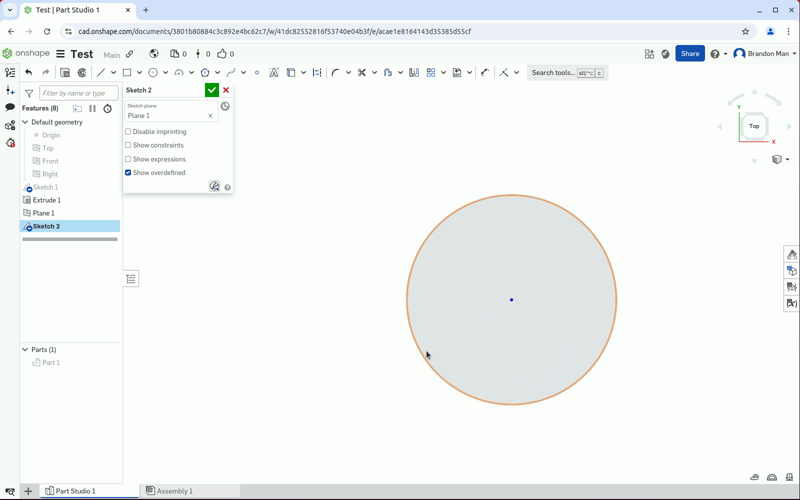
scroll(6)
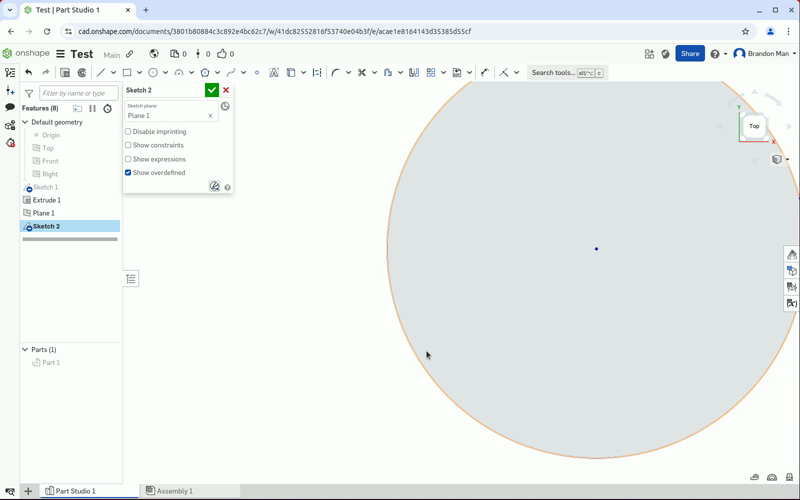
click(426, 350)
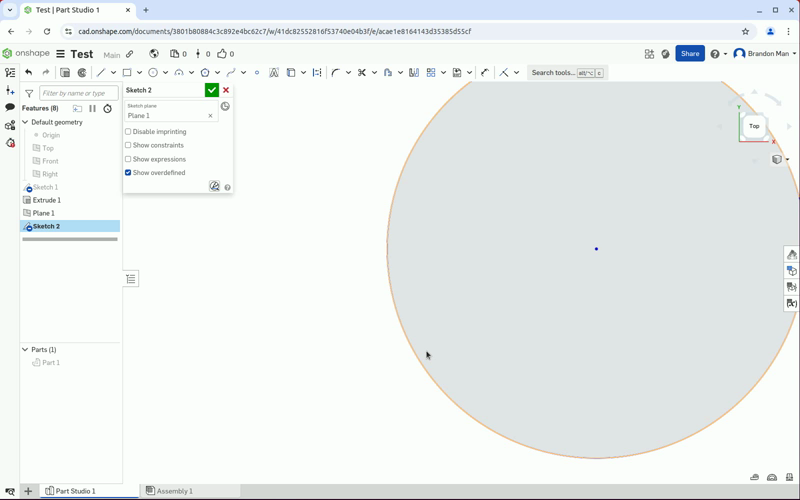
scroll(-6)
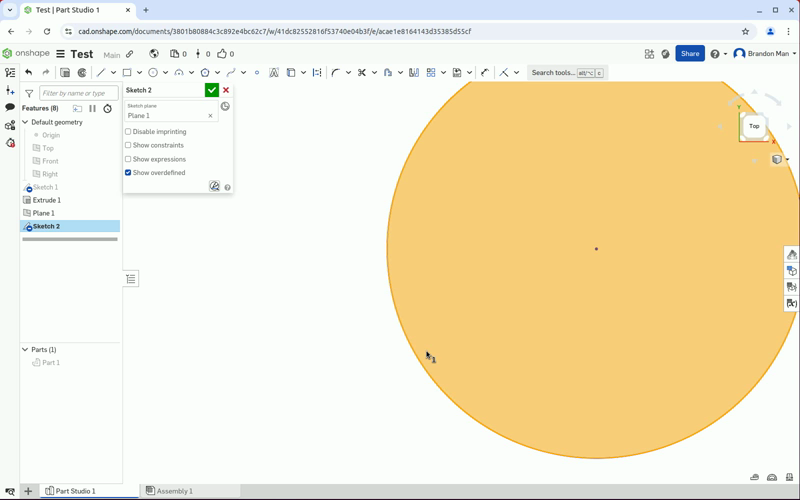
scroll(-6)
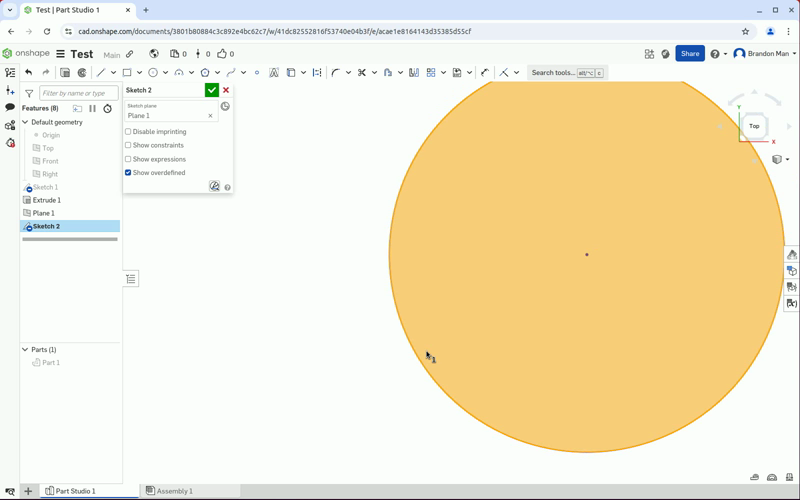
scroll(-6)
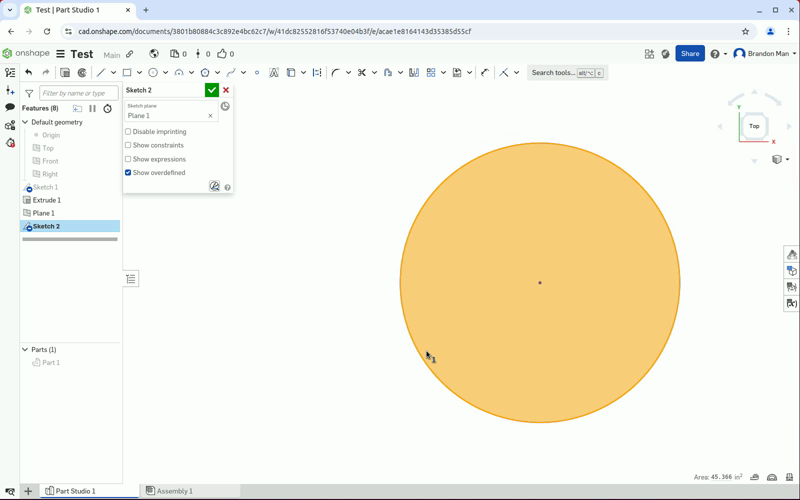
scroll(-6)
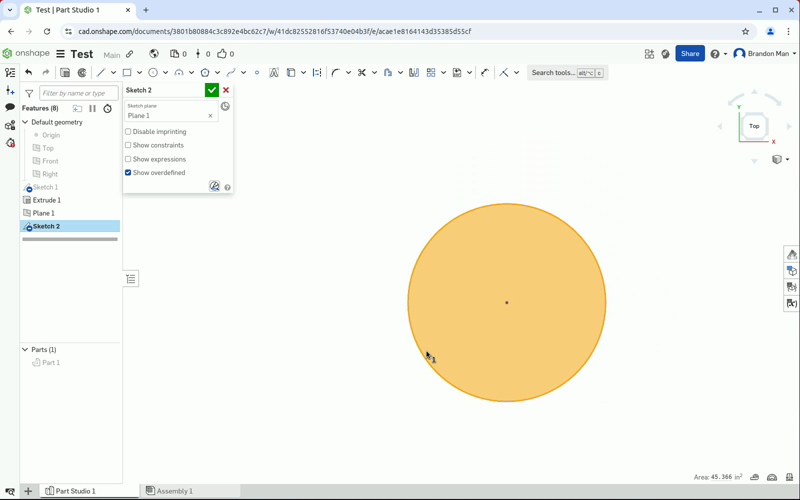
scroll(-6)
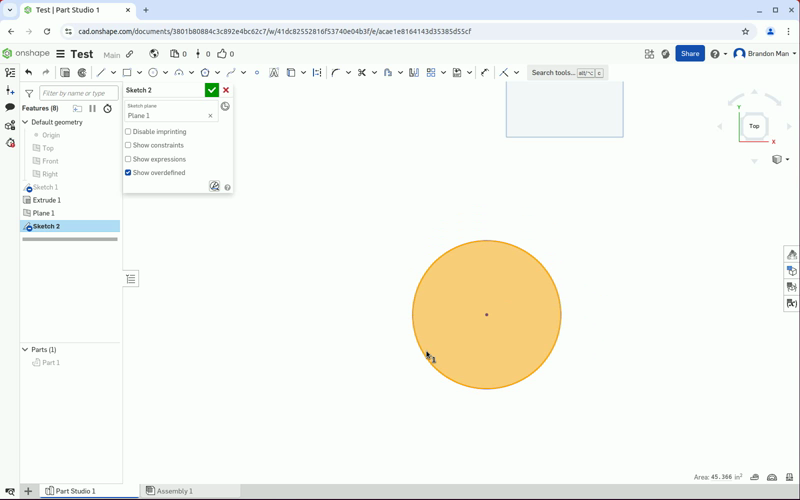
scroll(-6)
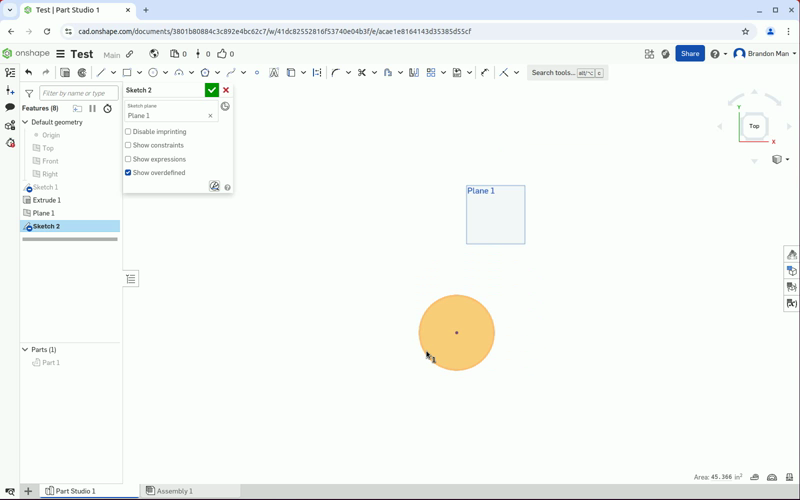
scroll(-6)
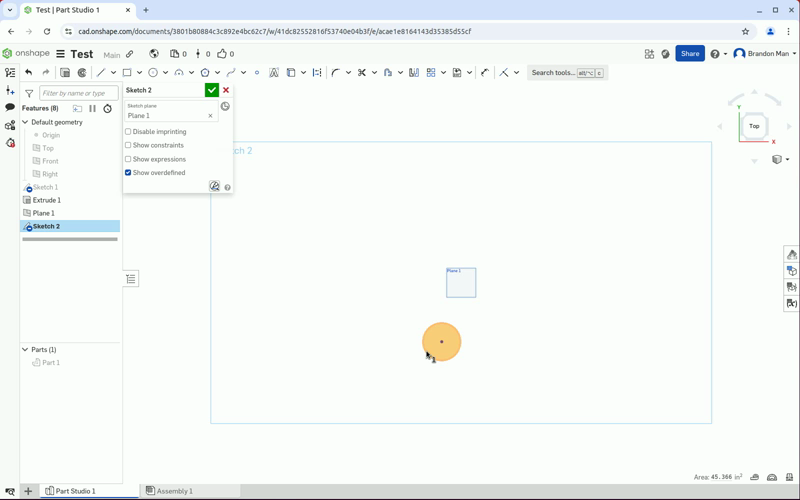
mouse_move(73, 352)
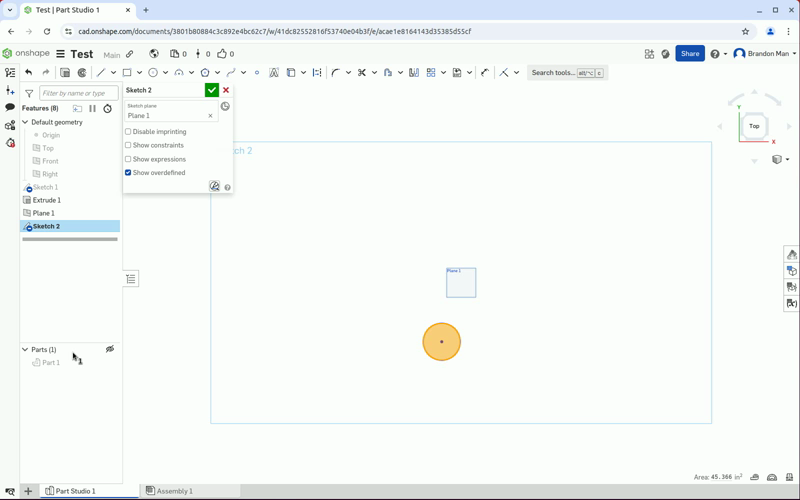
key(shift+y)
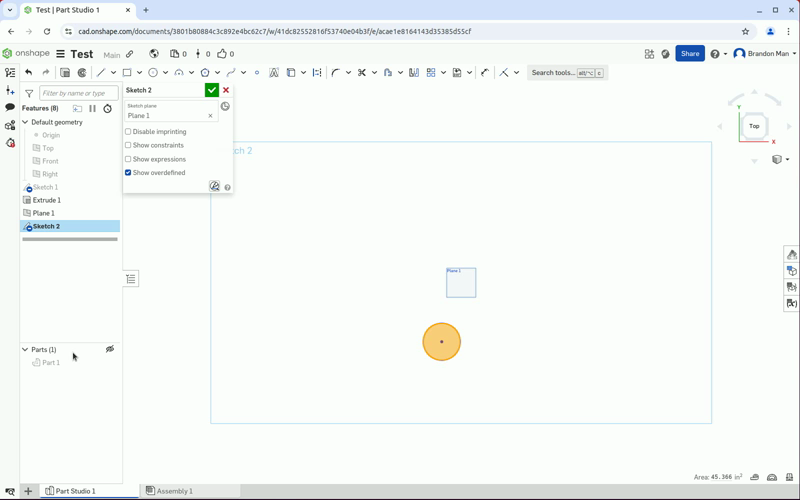
key(shift+e)
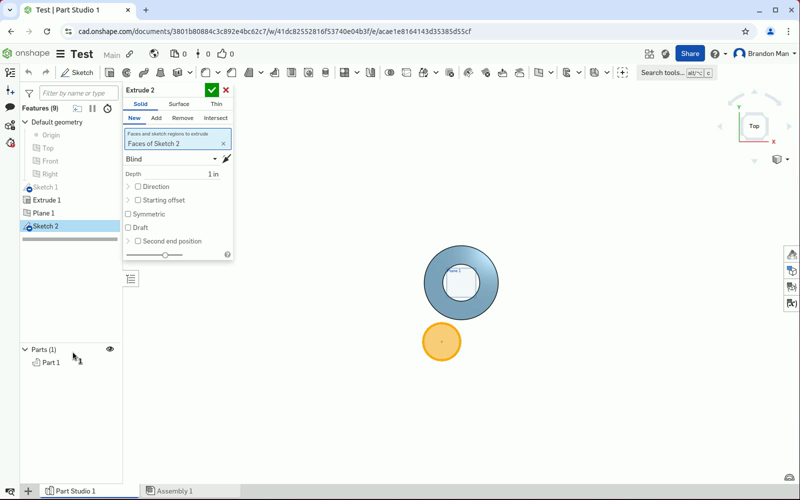
mouse_move(143, 106)
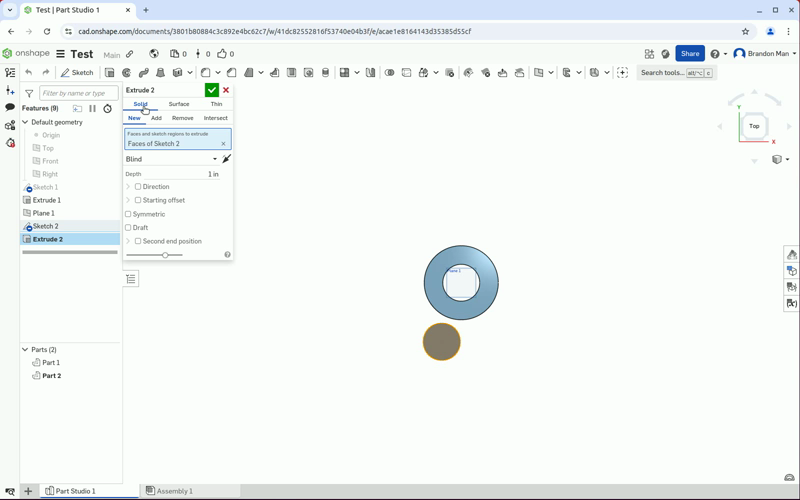
click(143, 106)
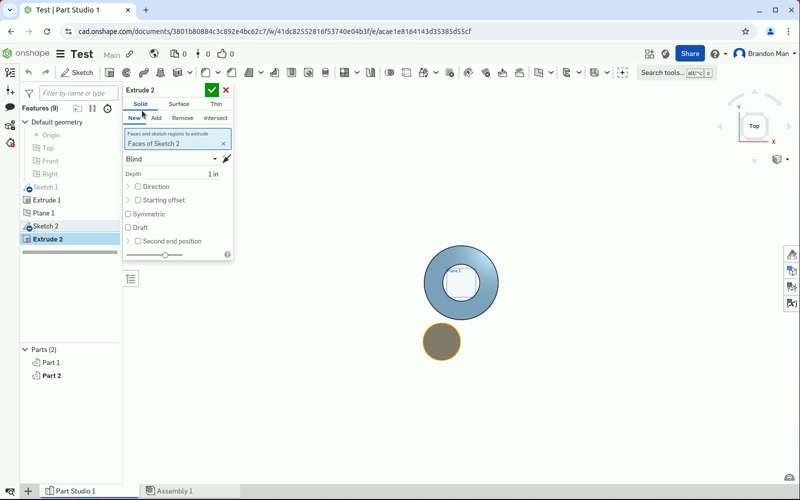
mouse_move(137, 120)
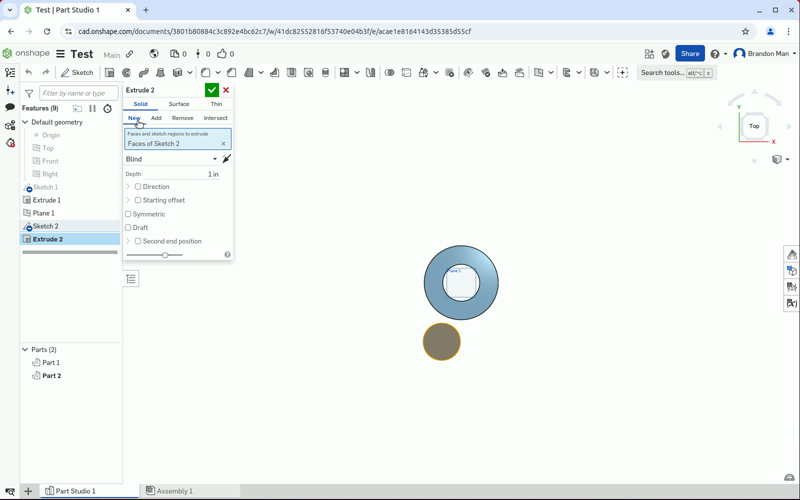
click(137, 120)
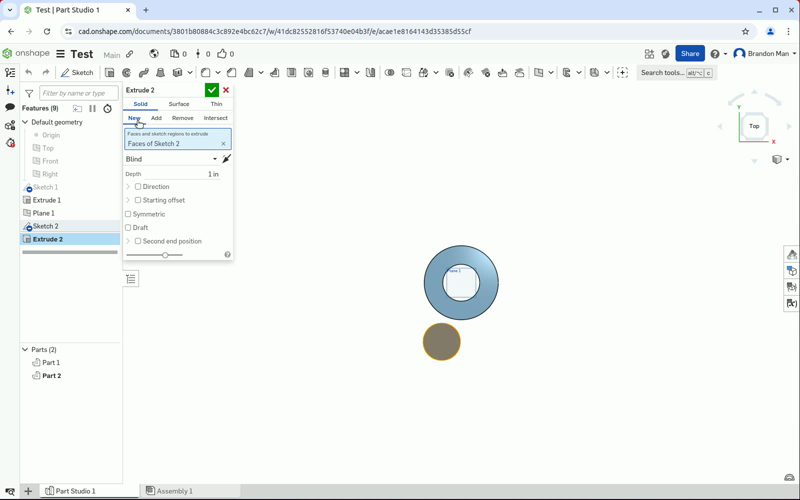
key(tab, 4)
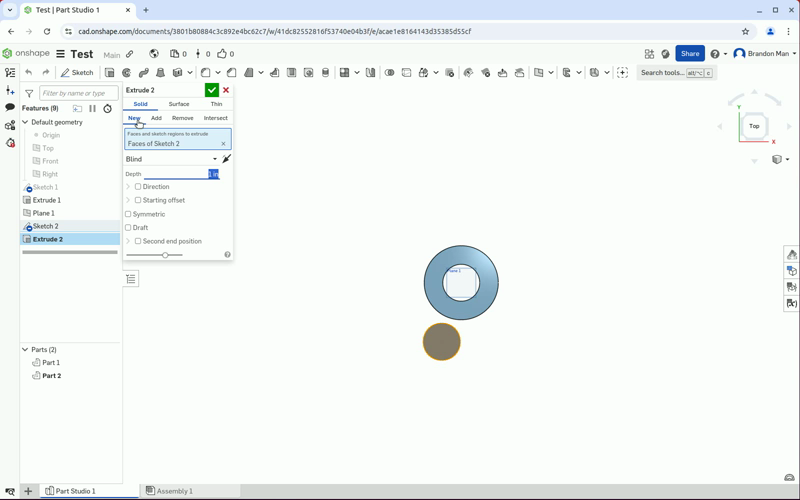
text(14.924)
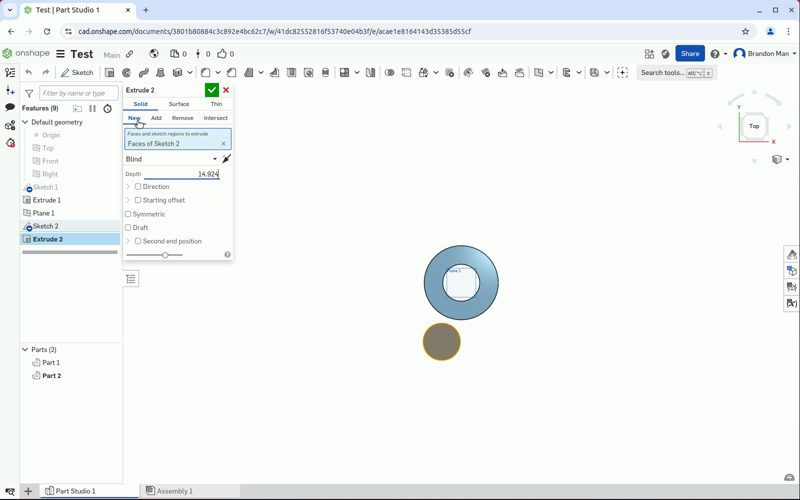
key(enter)
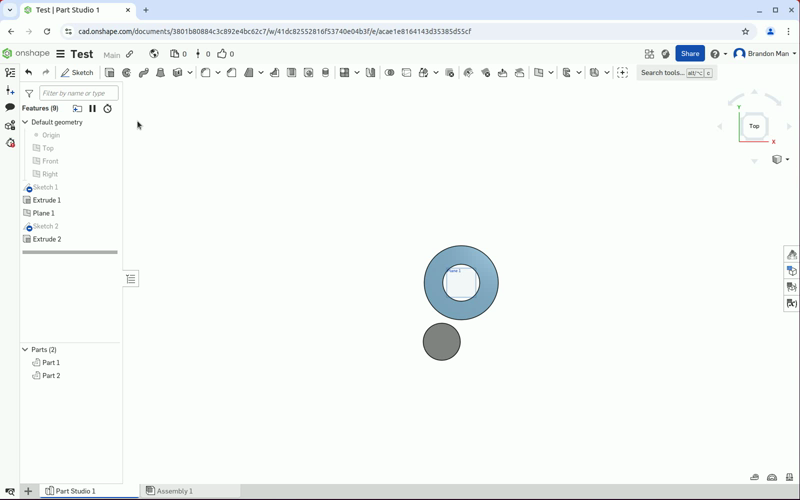
key(shift+h)
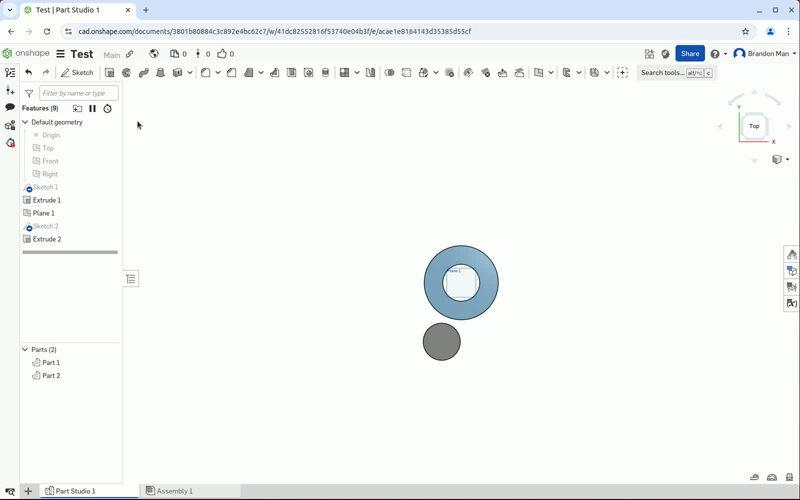
key(shift+h)
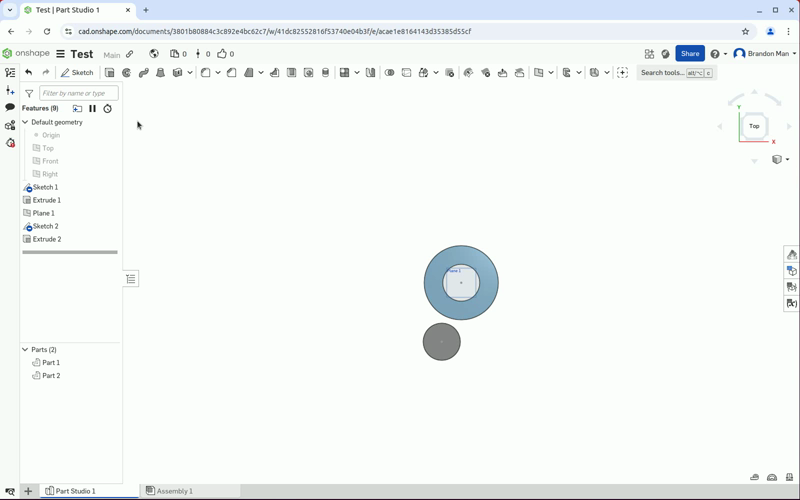
key(shift+7)
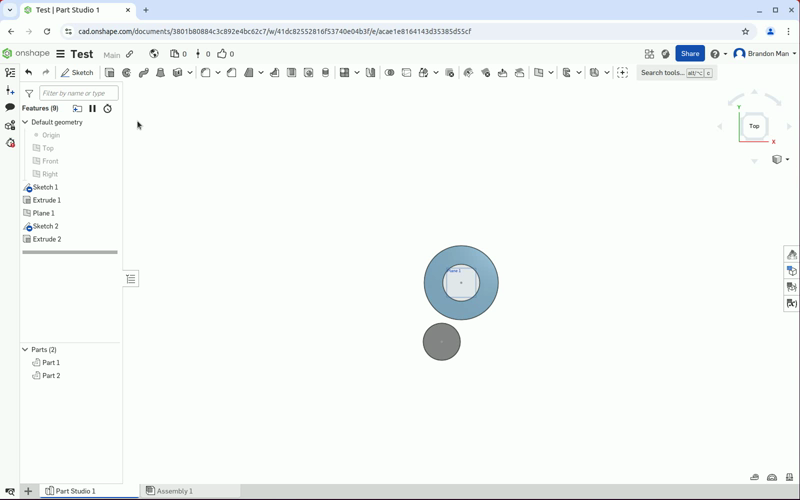
key(up, 3)
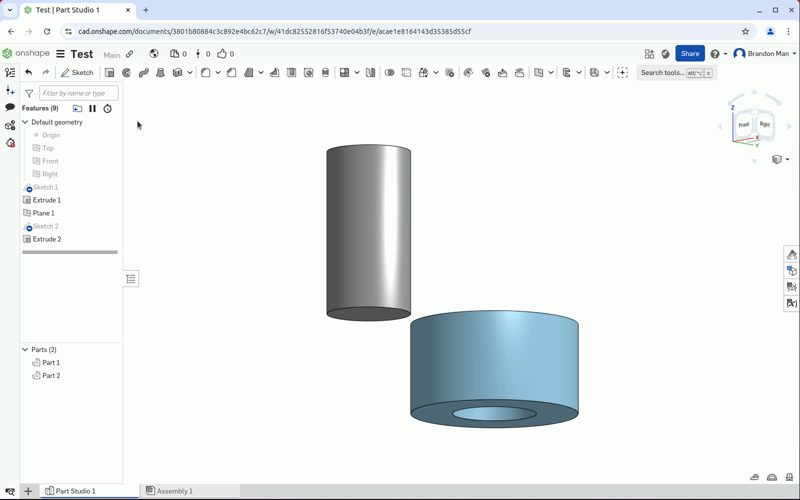
key(left, 3)
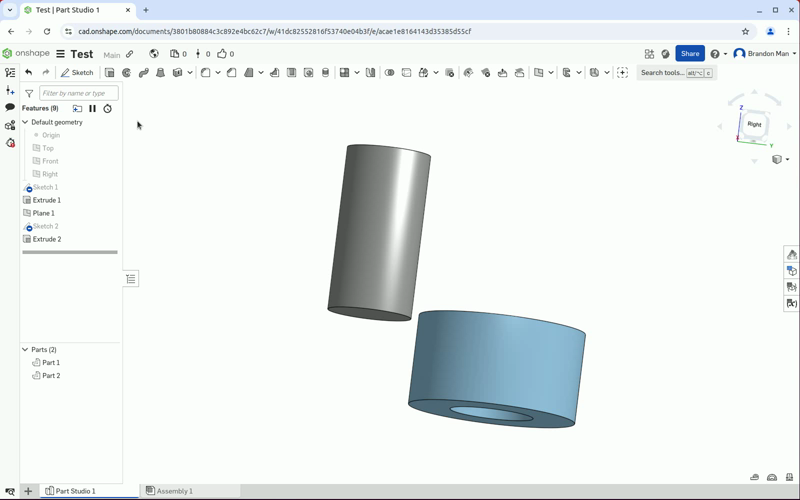
key(right, 3)
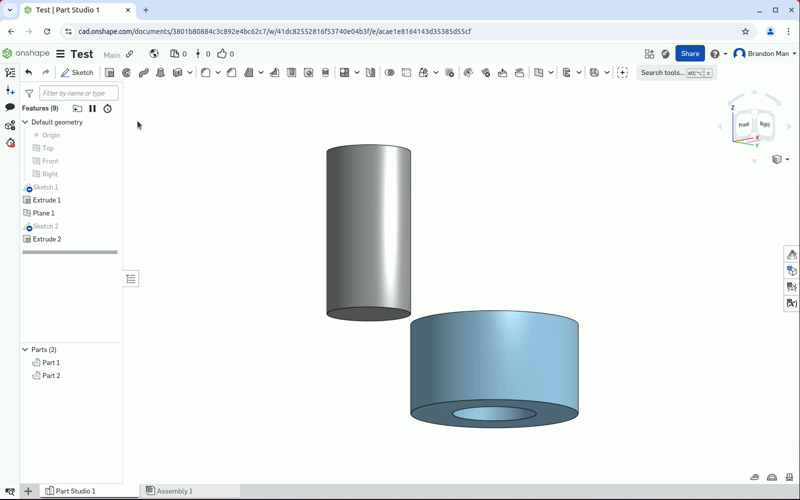
key(down, 3)
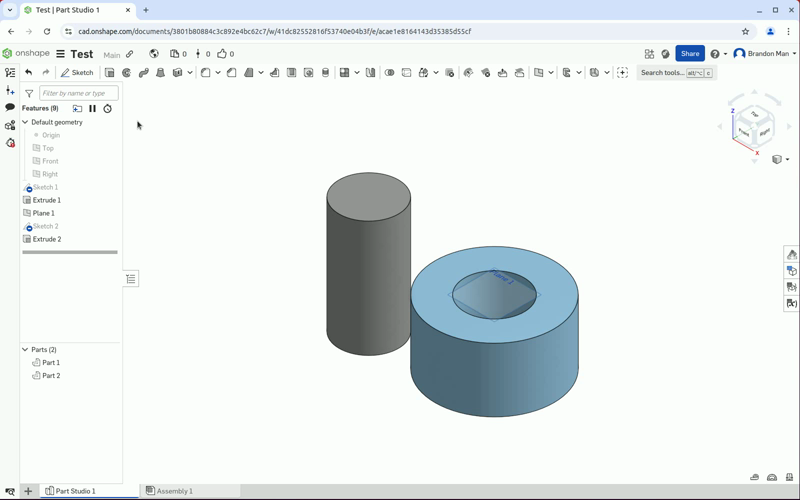
mouse_move(73, 189)
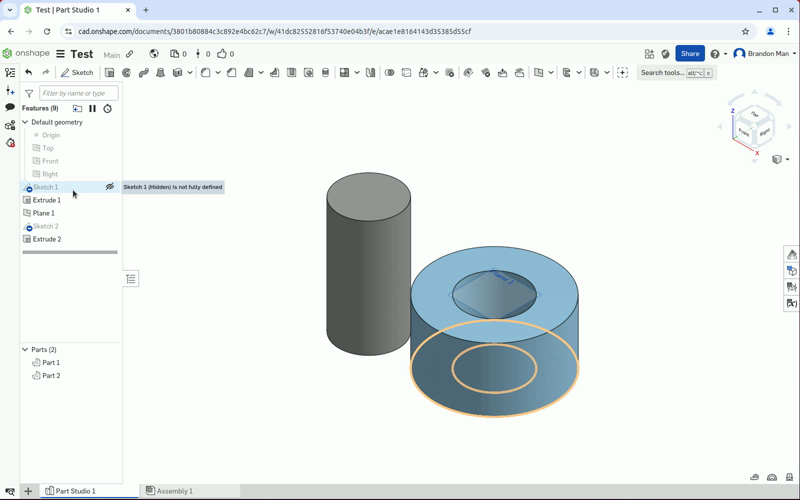
click(73, 189)